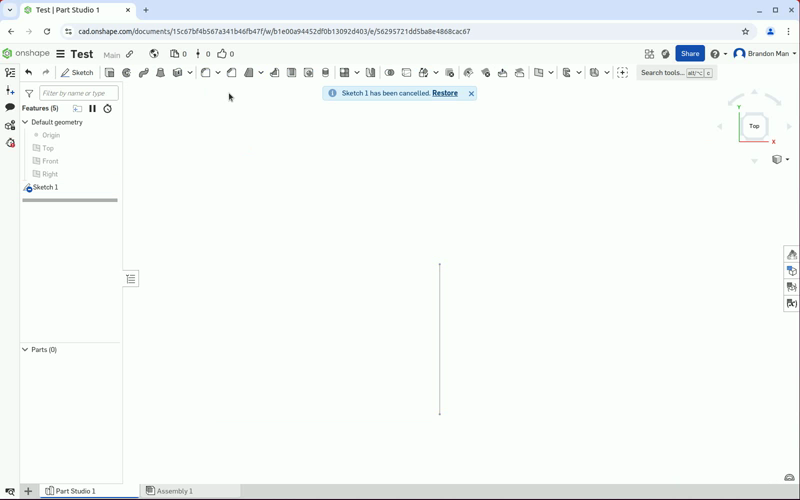
key(shift+h)
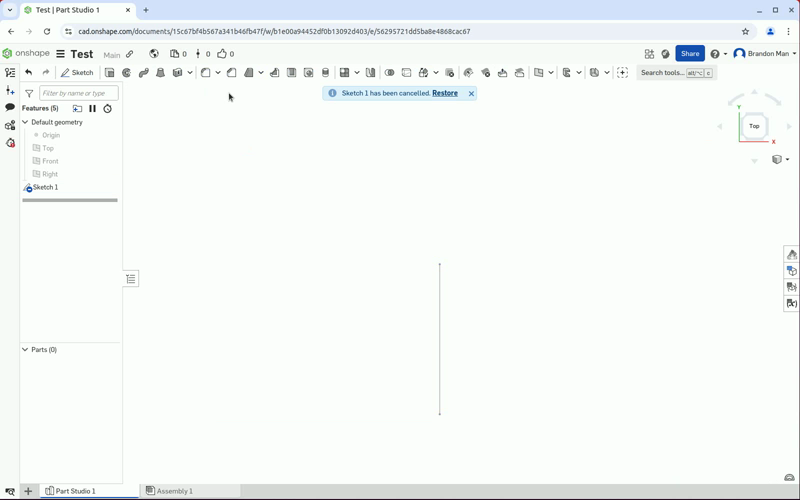
key(shift+s)
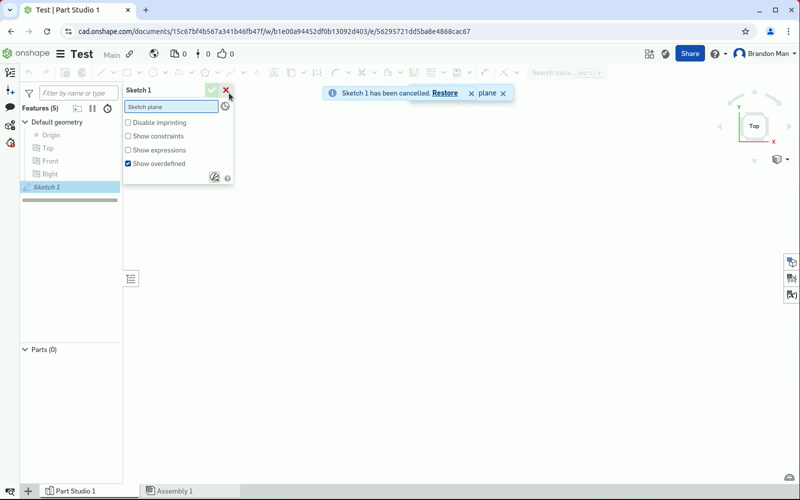
mouse_move(73, 150)
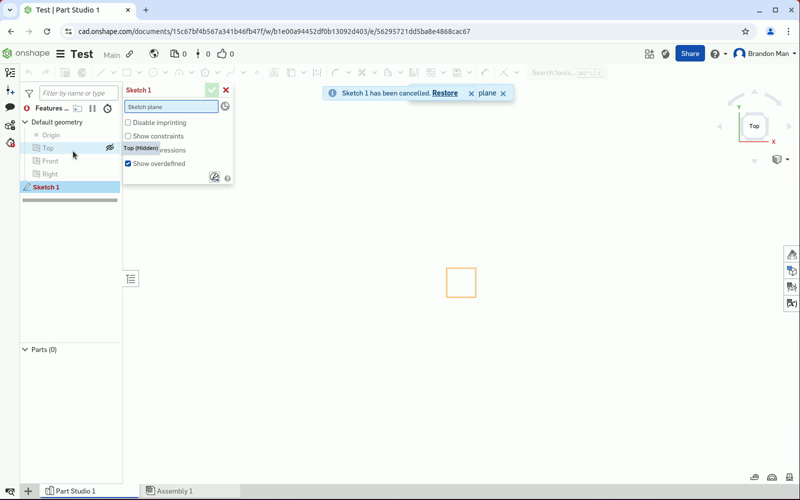
click(73, 150)
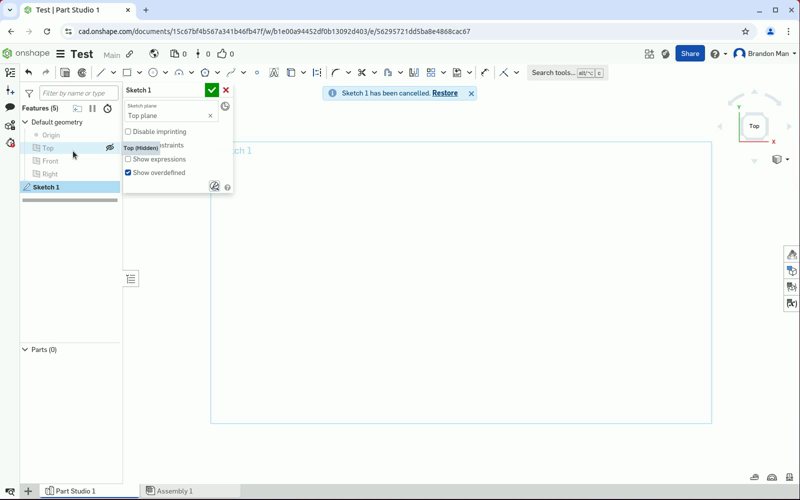
mouse_move(73, 352)
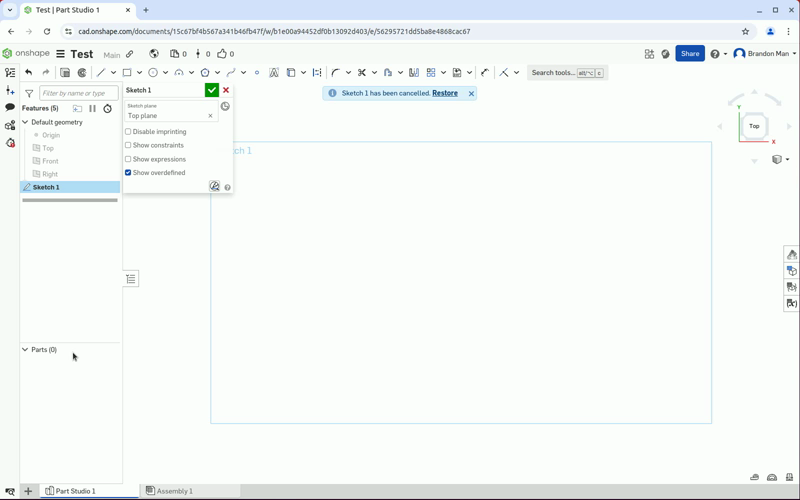
key(y)
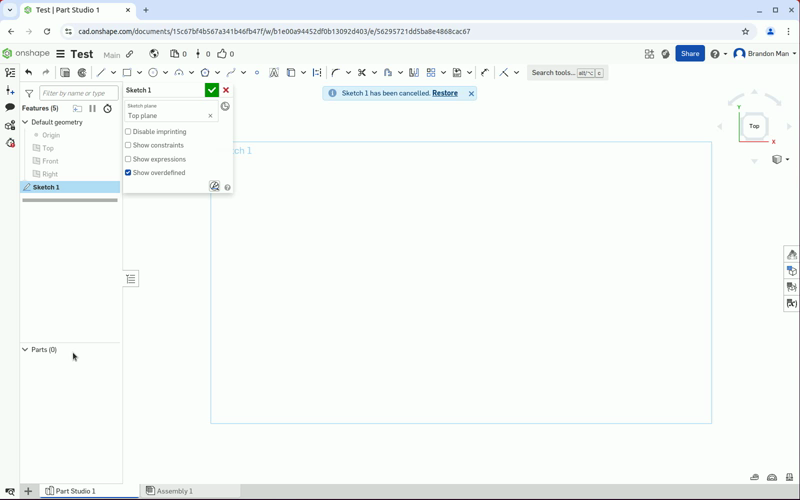
key(a)
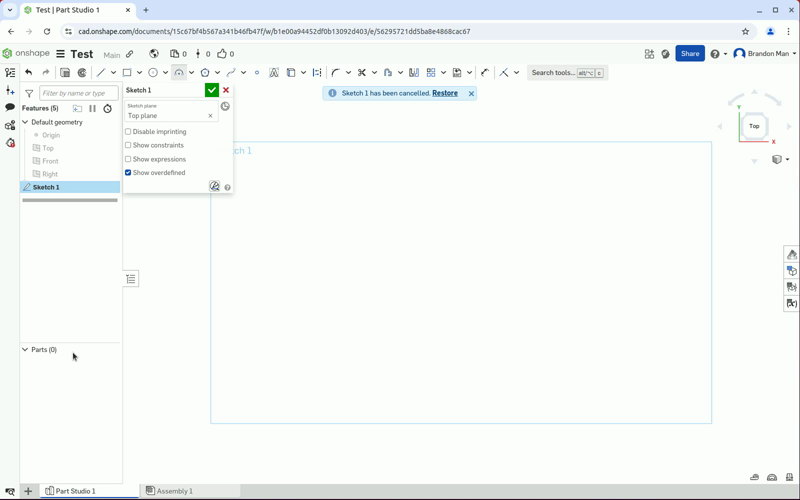
key_down(shift)
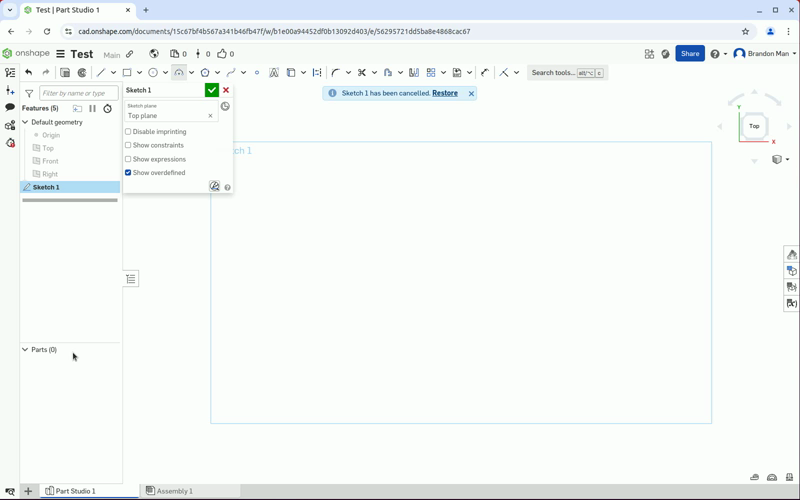
mouse_move(382, 312)
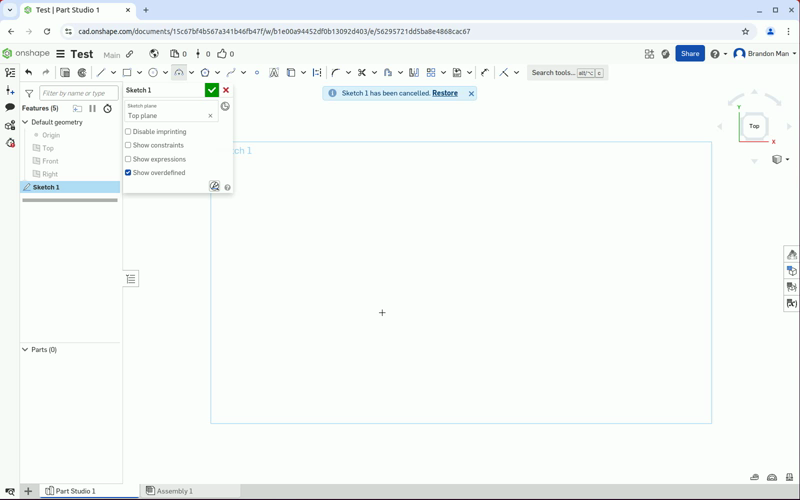
click(382, 312)
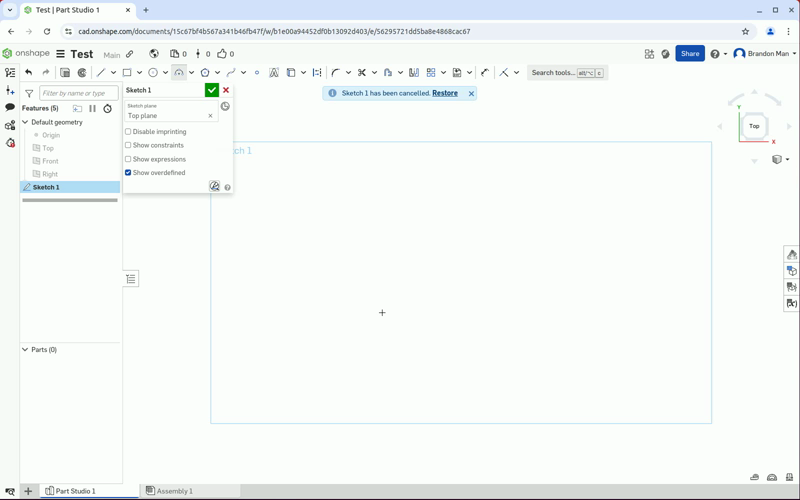
key_up(shift)
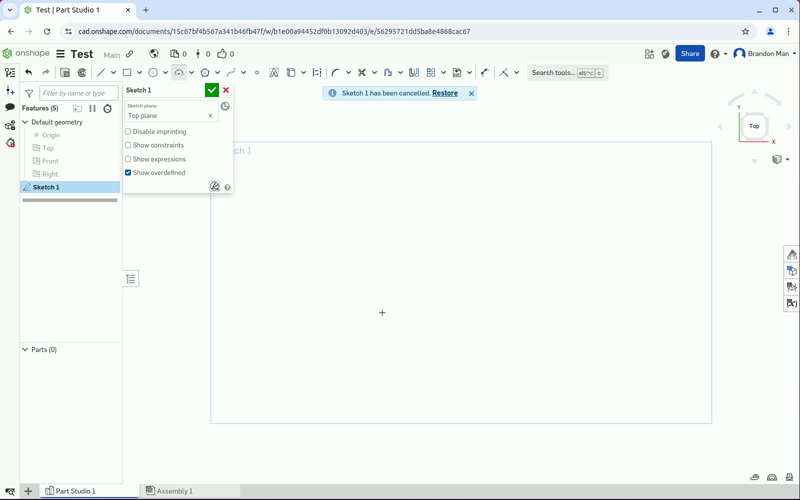
key_down(shift)
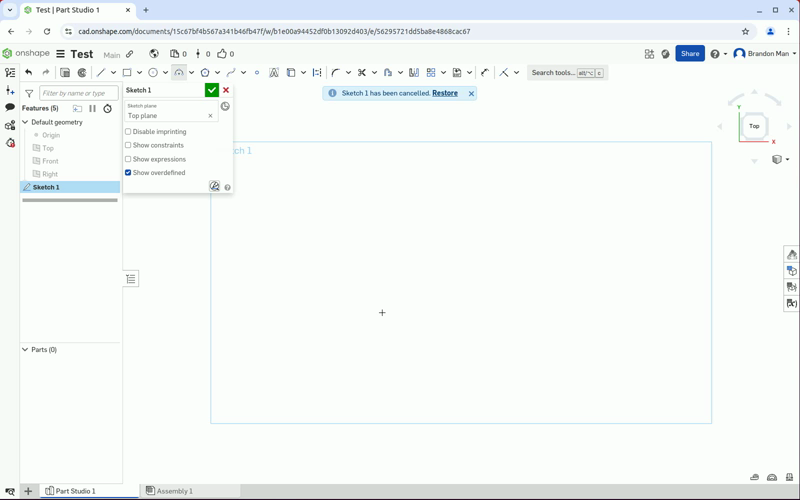
mouse_move(382, 252)
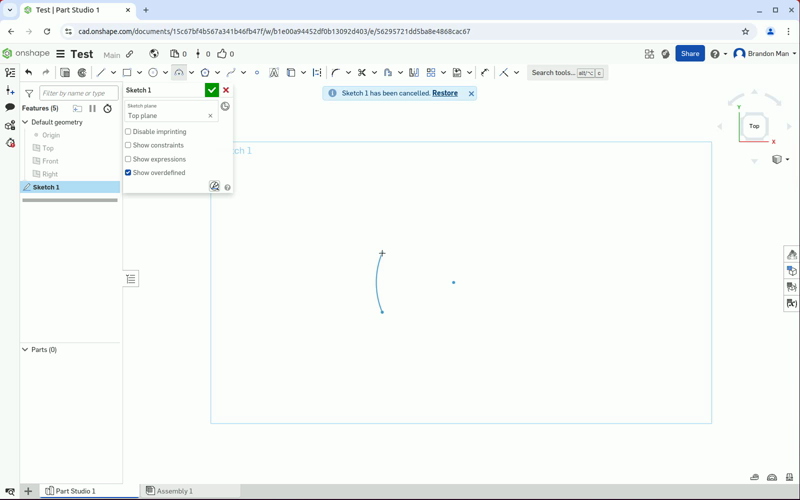
click(382, 252)
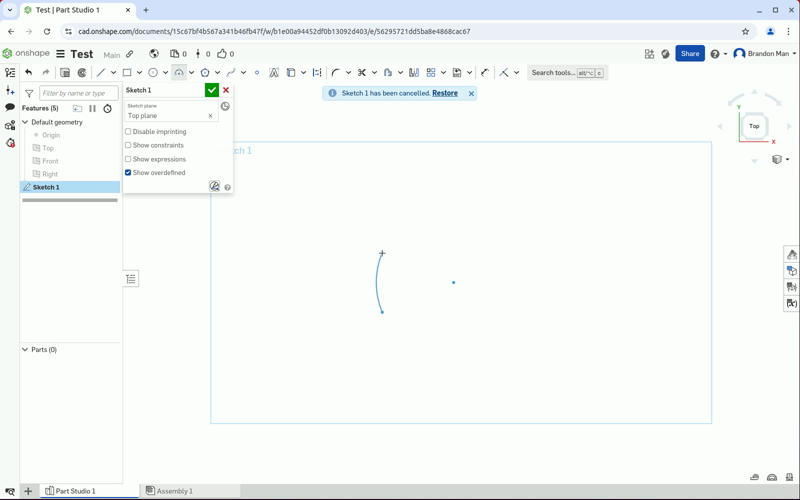
mouse_move(411, 282)
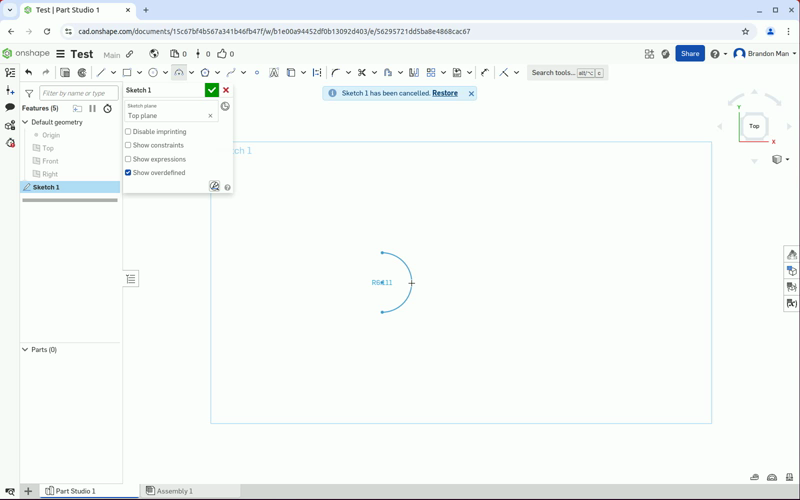
click(411, 282)
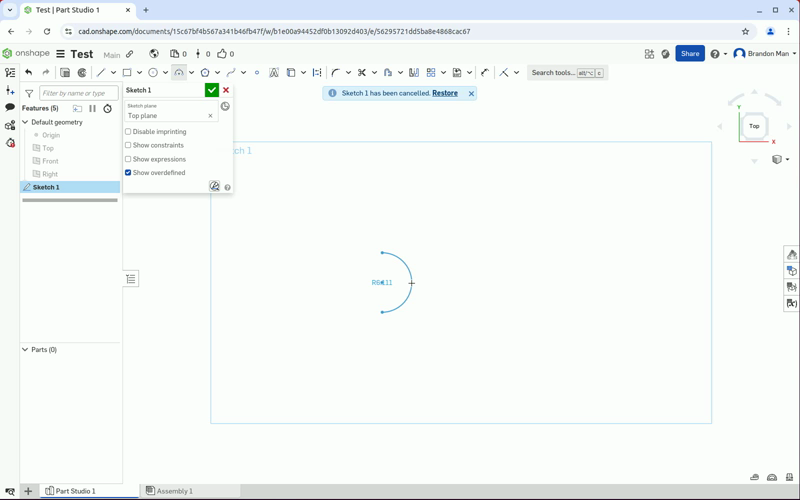
key_up(shift)
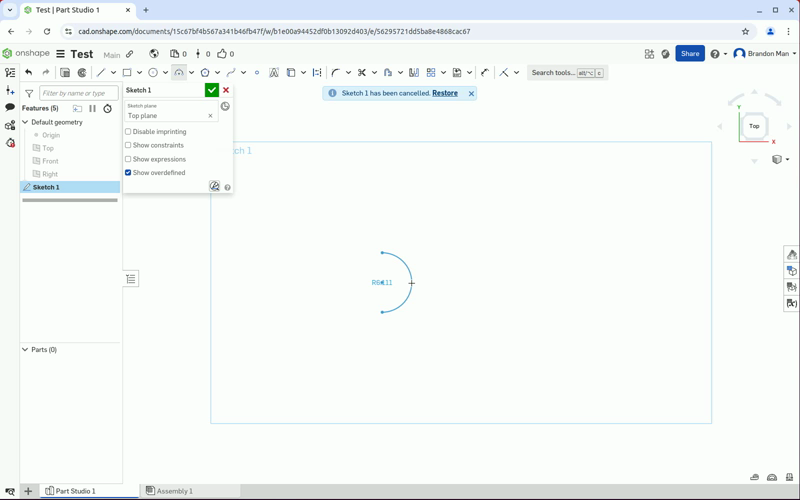
key(esc)
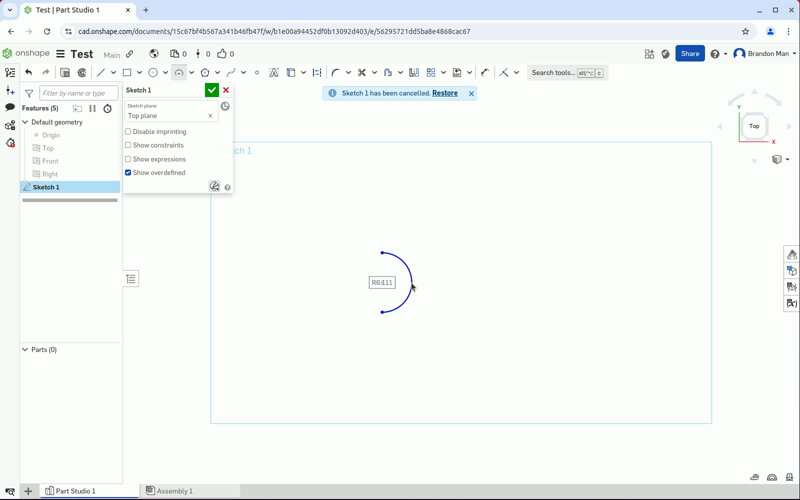
key(l)
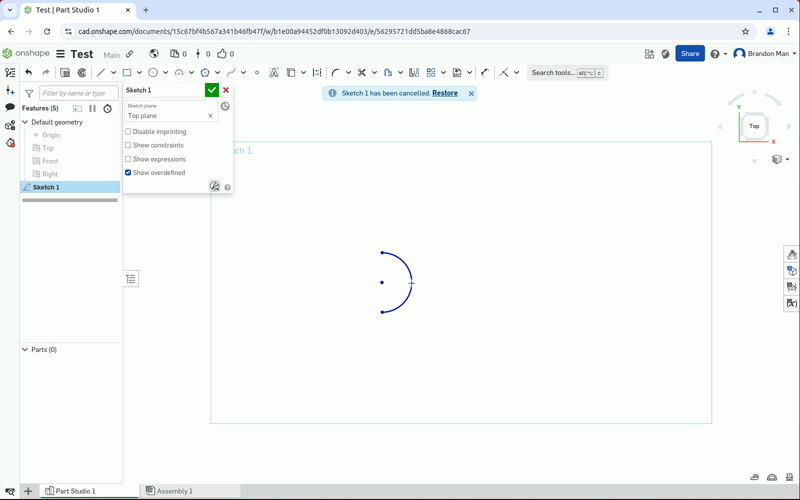
mouse_move(382, 252)
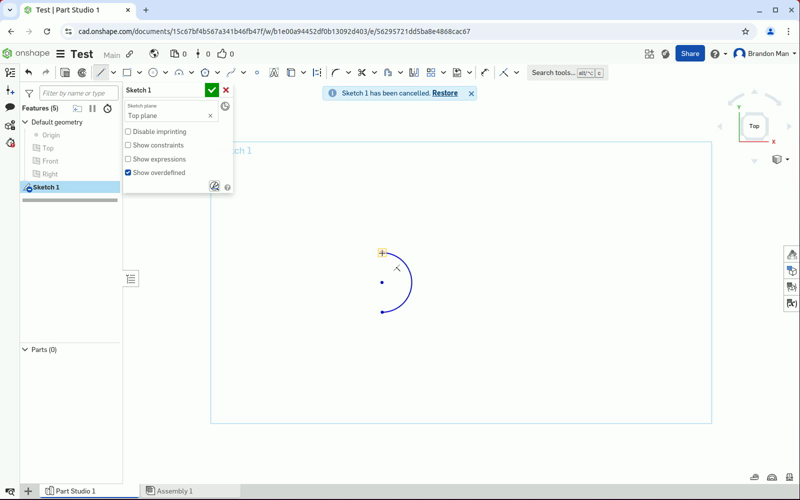
click(382, 252)
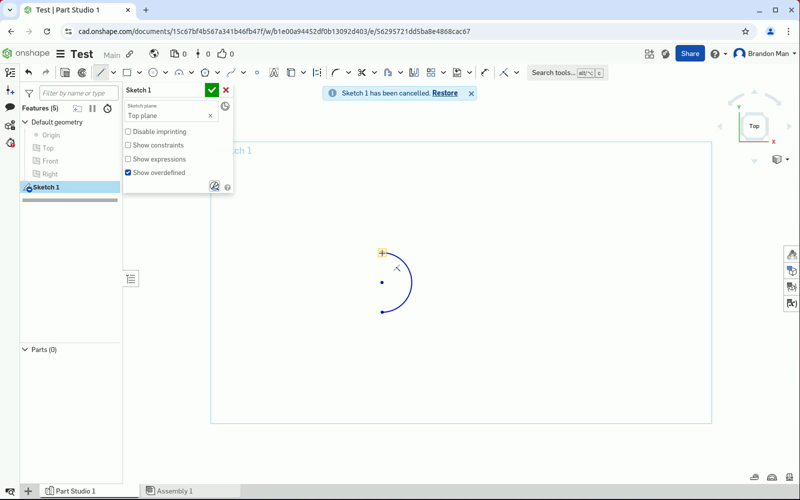
mouse_move(412, 252)
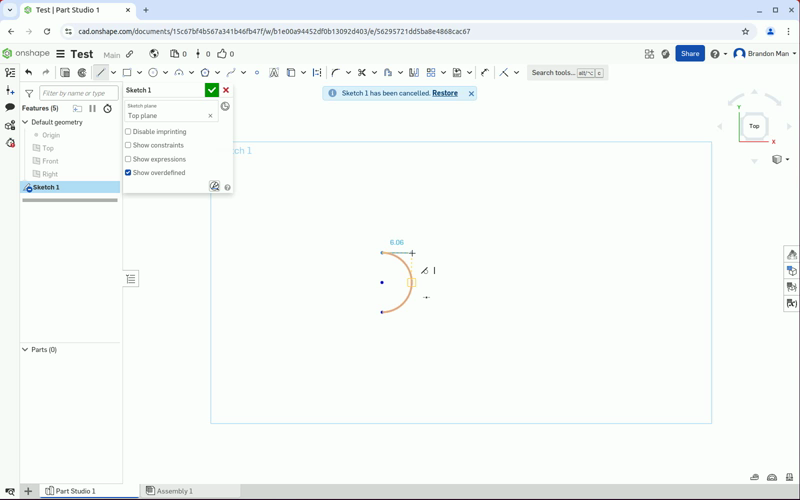
key_down(shift)
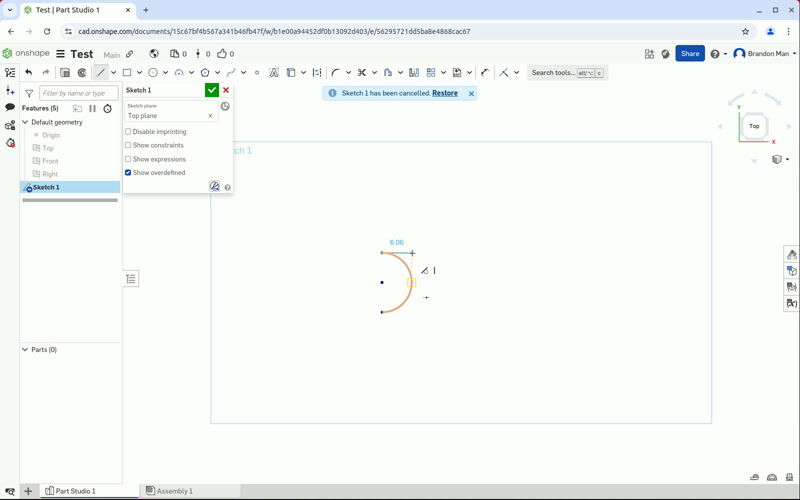
mouse_move(382, 312)
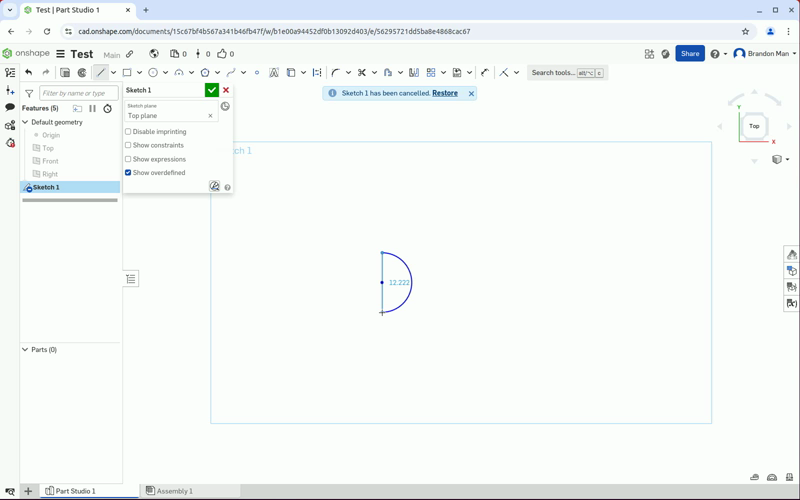
key_up(shift)
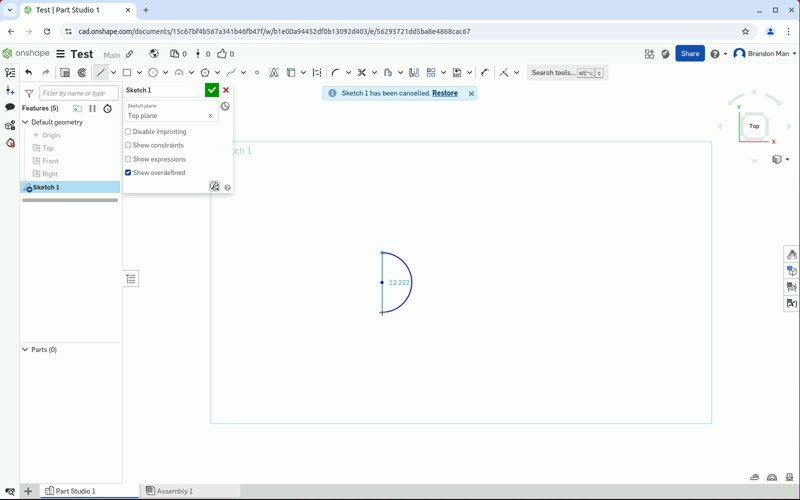
click(382, 312)
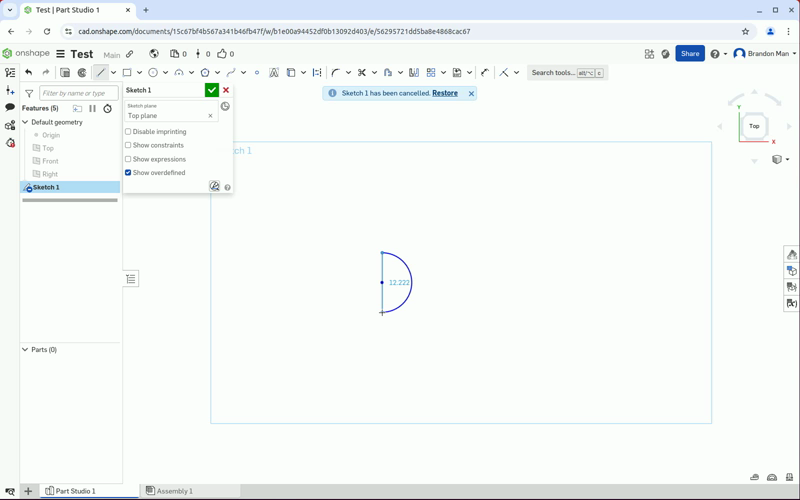
key(esc)
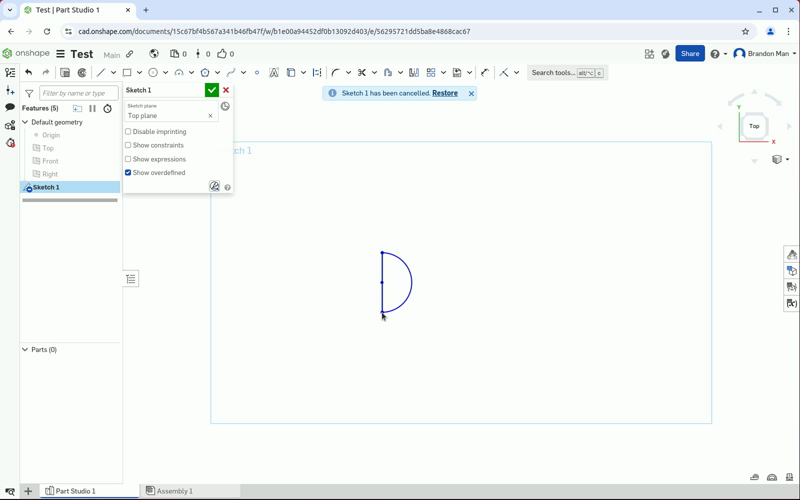
mouse_move(391, 292)
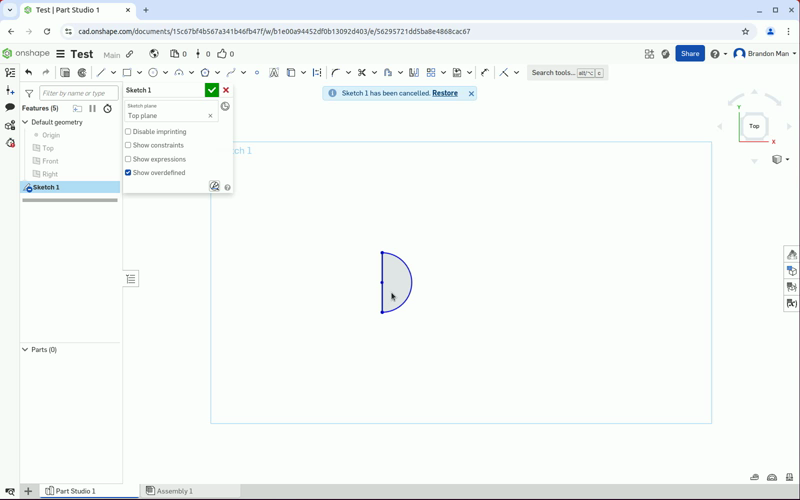
scroll(6)
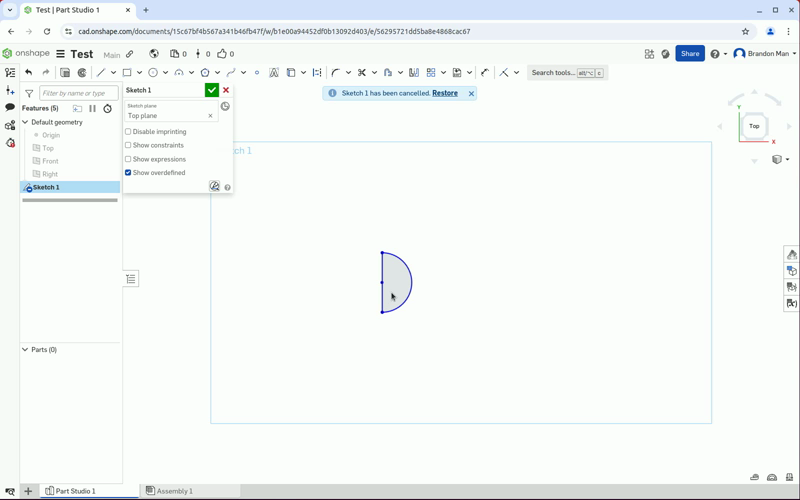
scroll(6)
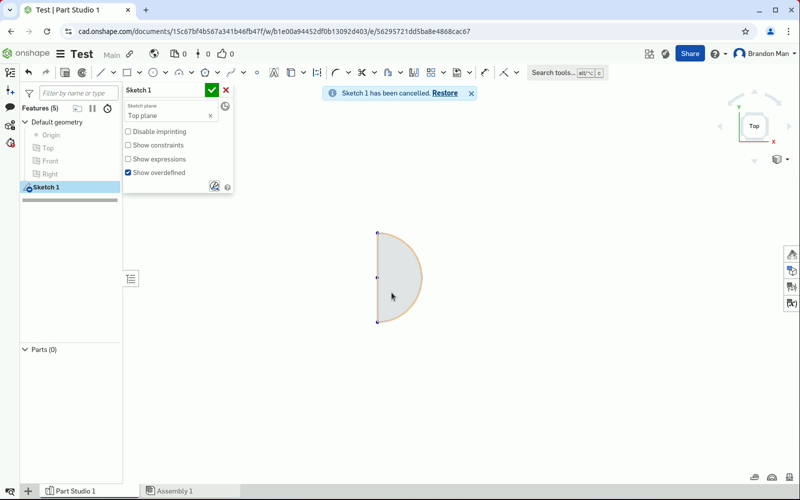
scroll(6)
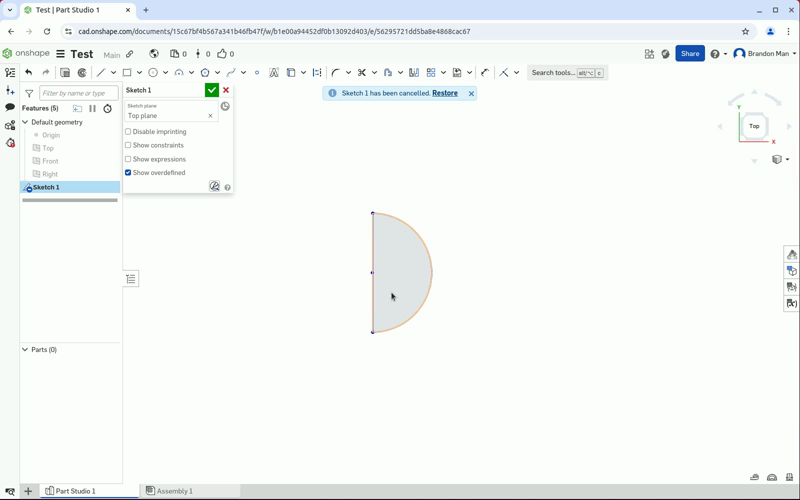
scroll(6)
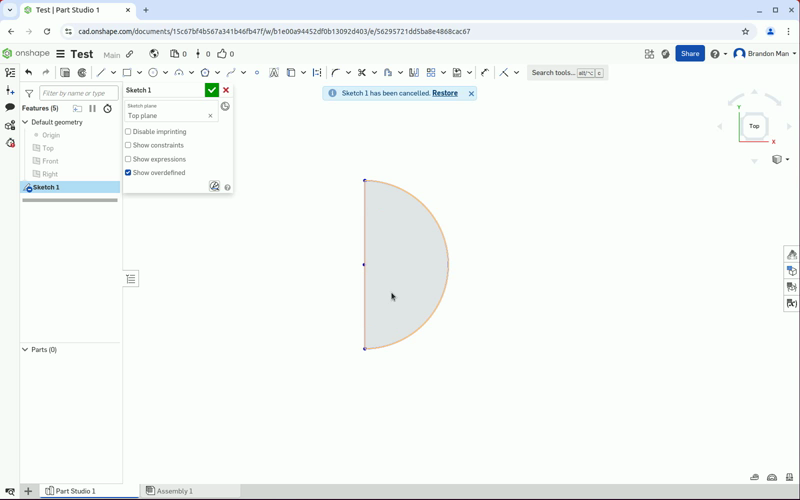
scroll(6)
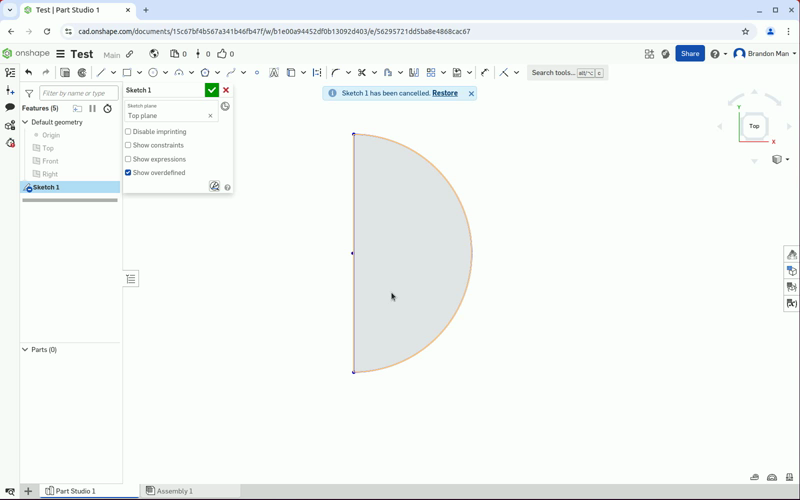
scroll(6)
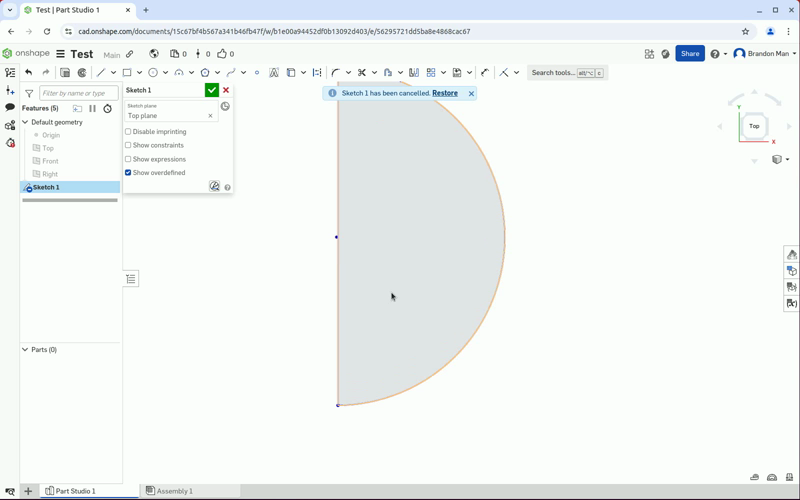
scroll(6)
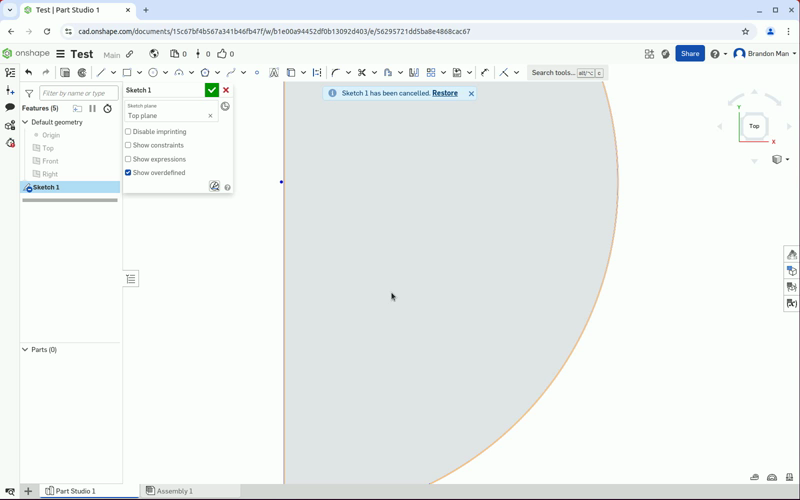
click(391, 292)
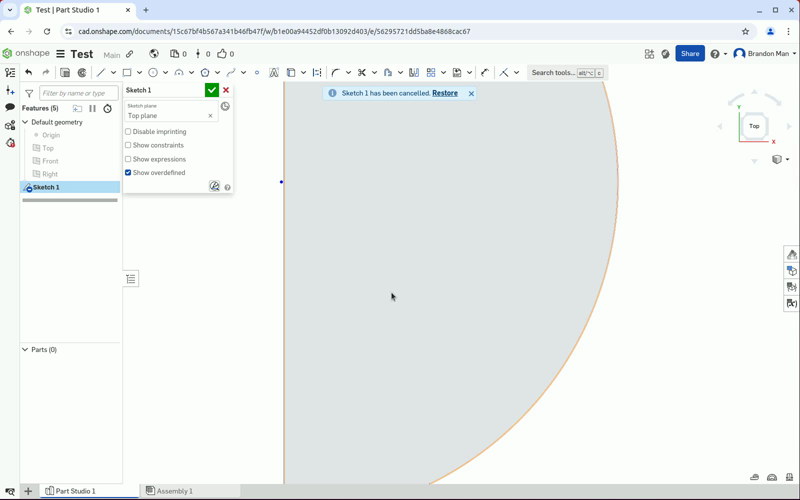
scroll(-6)
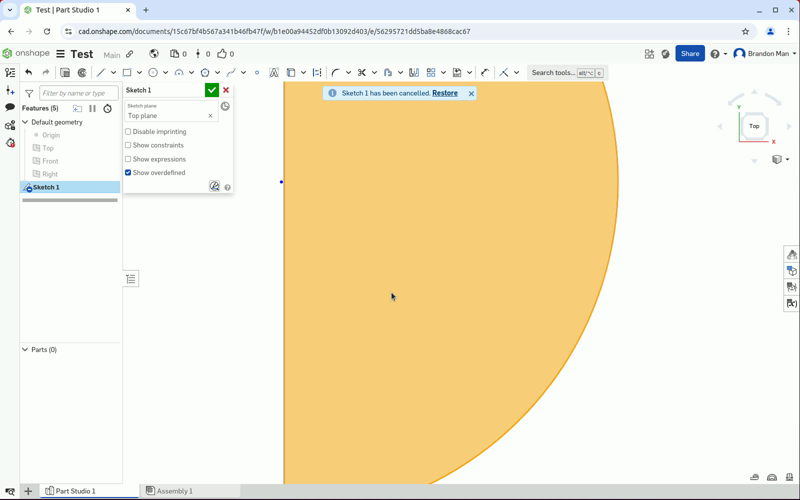
scroll(-6)
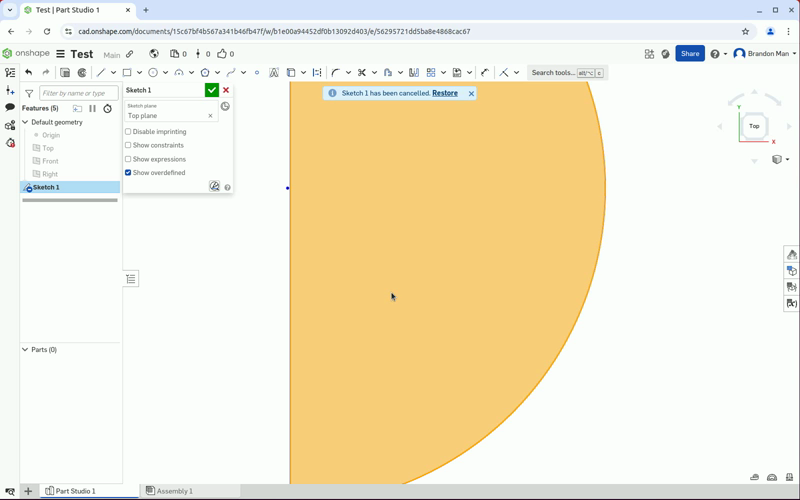
scroll(-6)
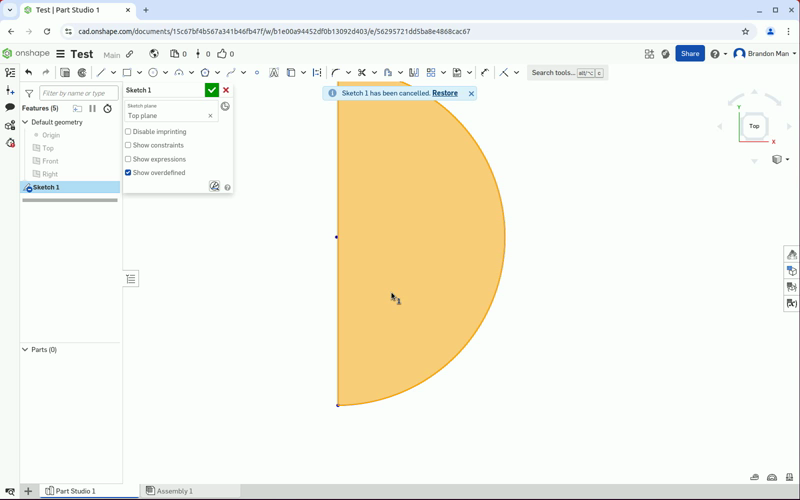
scroll(-6)
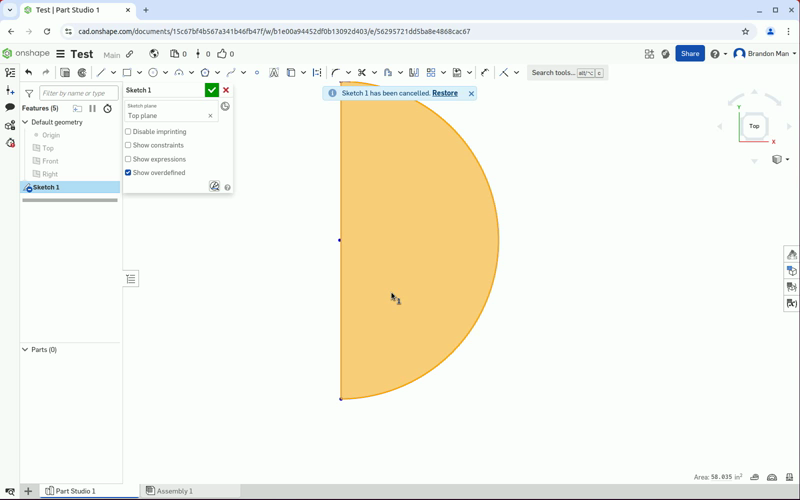
scroll(-6)
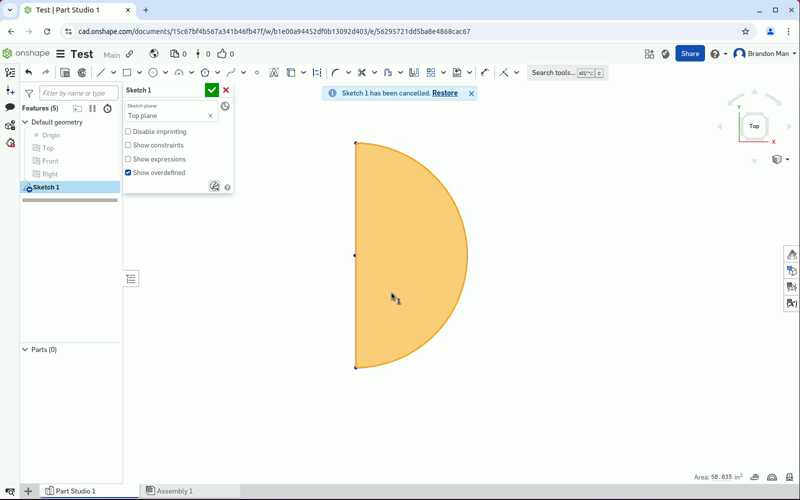
scroll(-6)
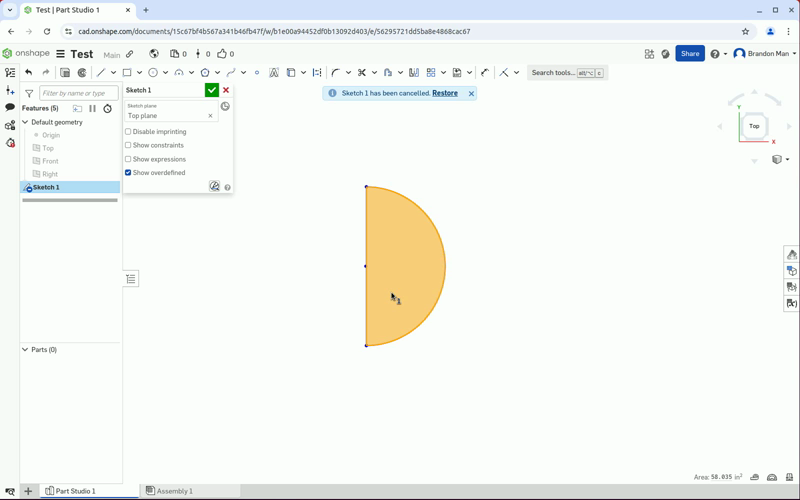
scroll(-6)
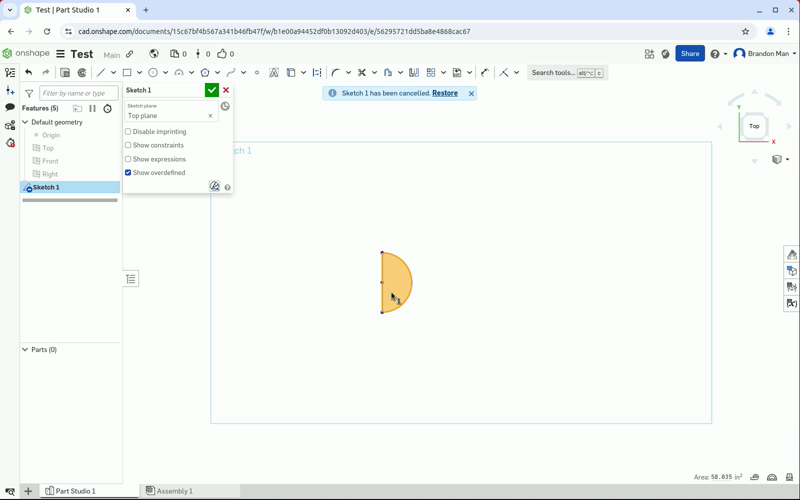
mouse_move(73, 352)
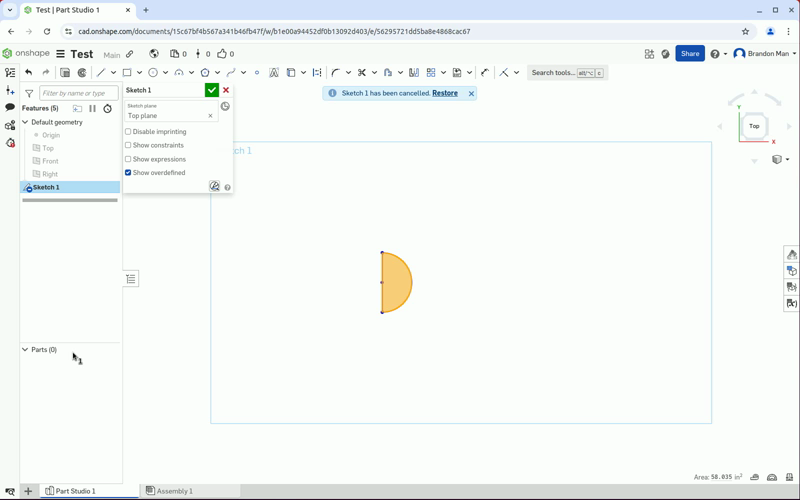
key(shift+y)
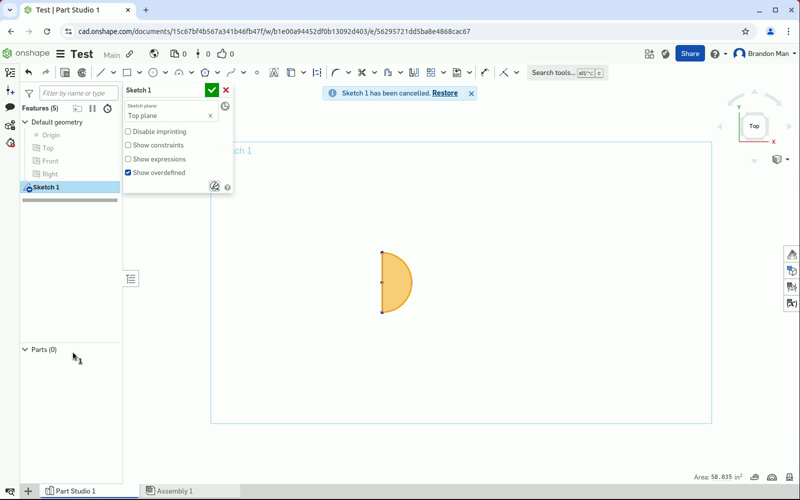
key(shift+e)
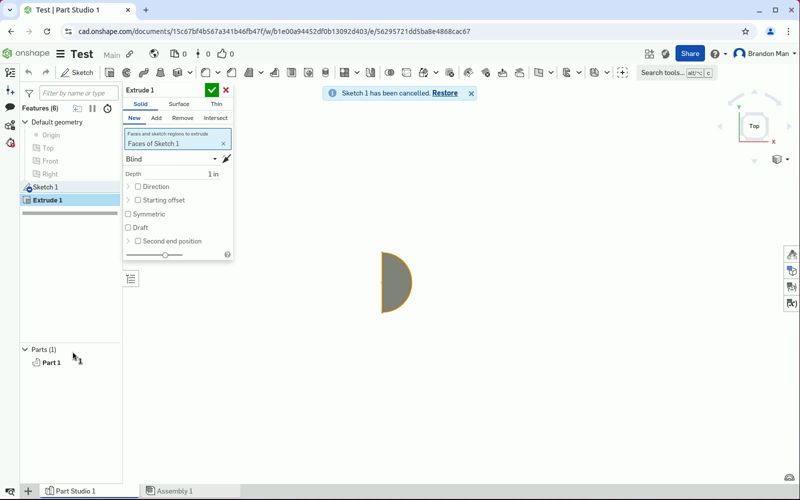
mouse_move(143, 106)
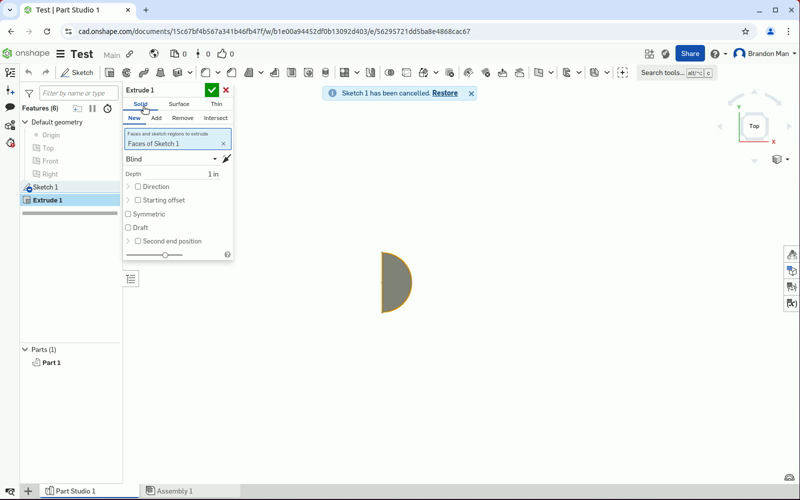
click(143, 106)
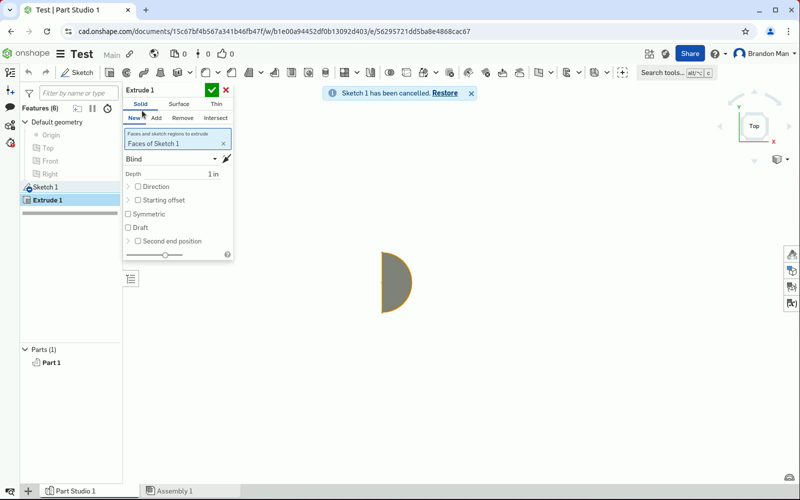
mouse_move(137, 120)
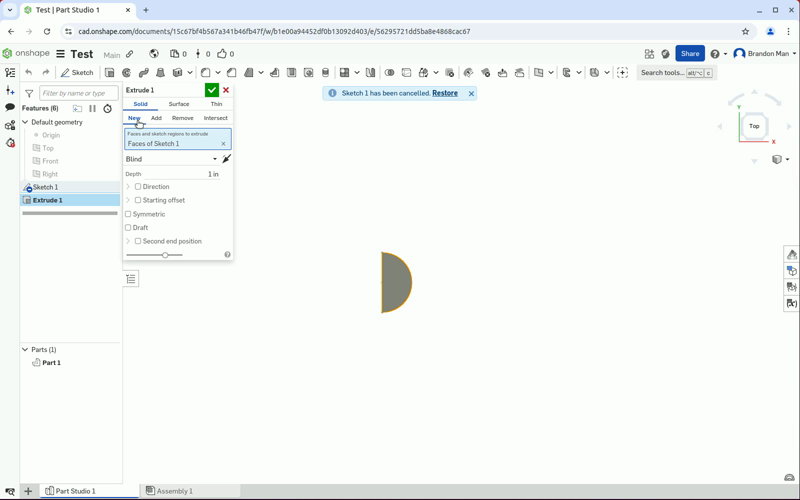
click(137, 120)
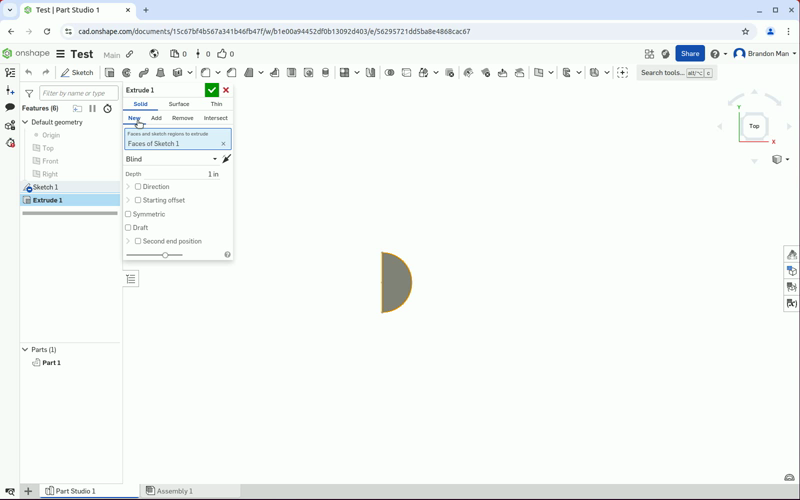
key(tab, 4)
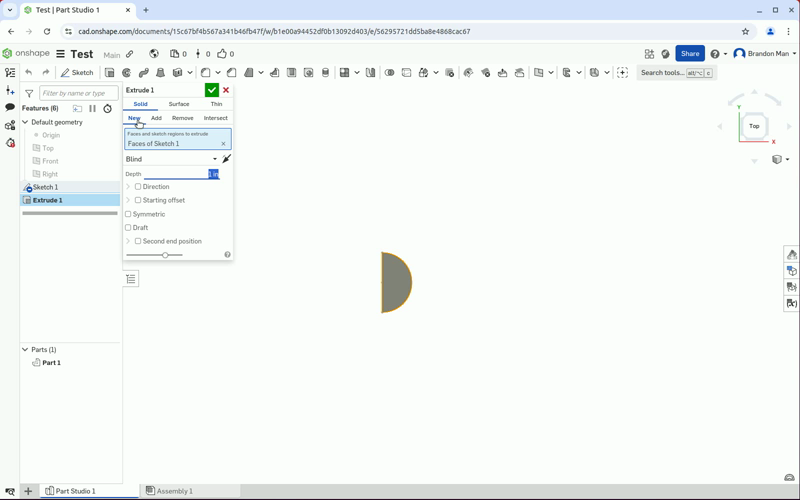
text(1.926)
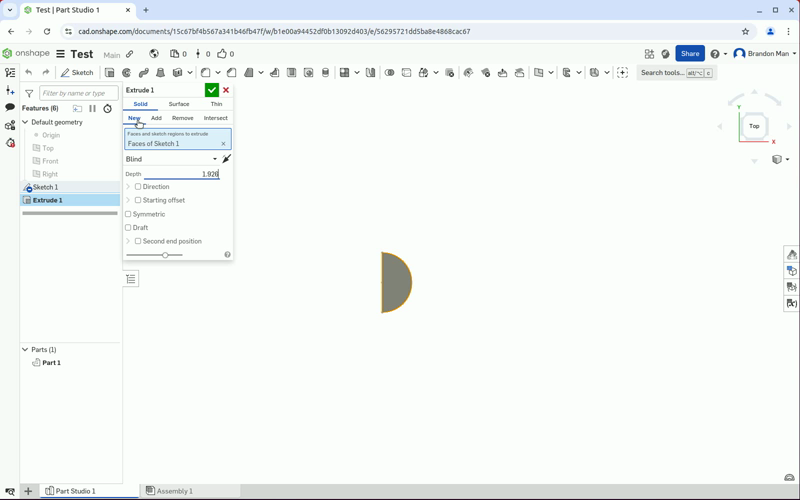
key(enter)
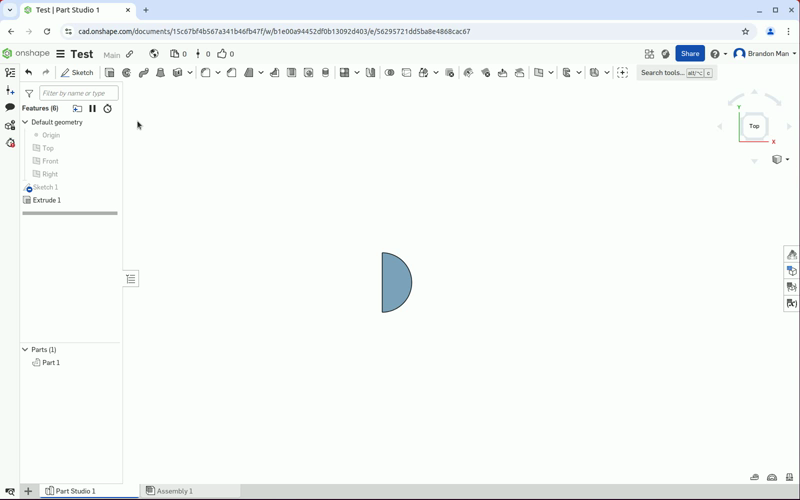
key(shift+h)
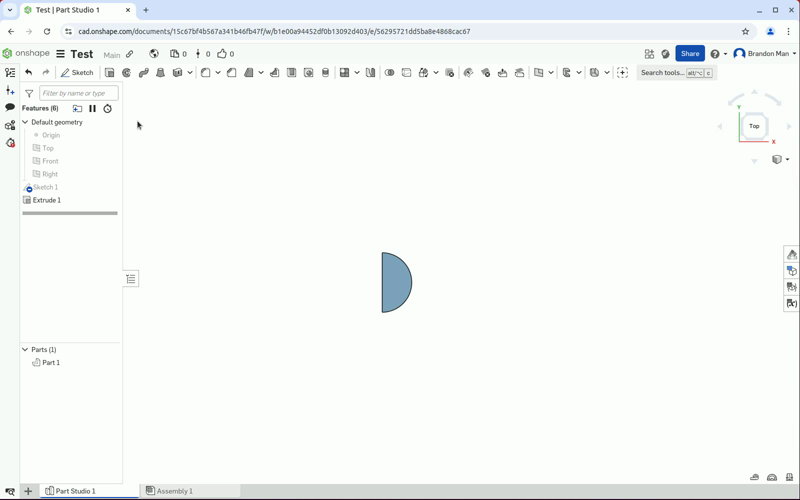
key(shift+h)
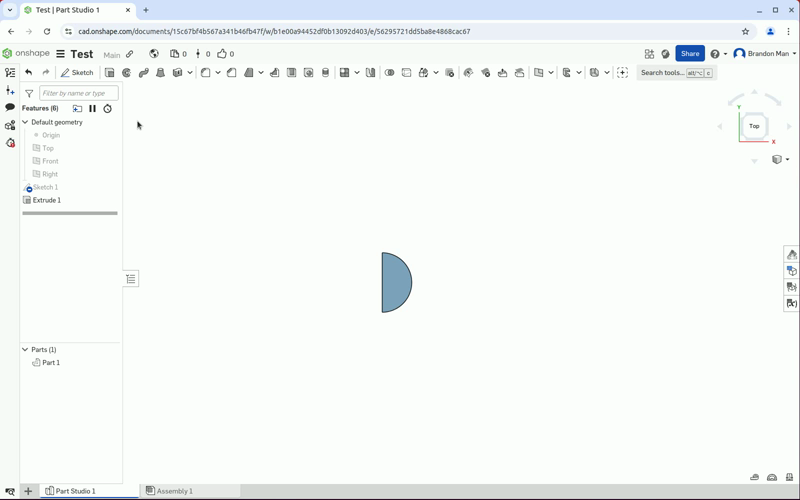
mouse_move(73, 189)
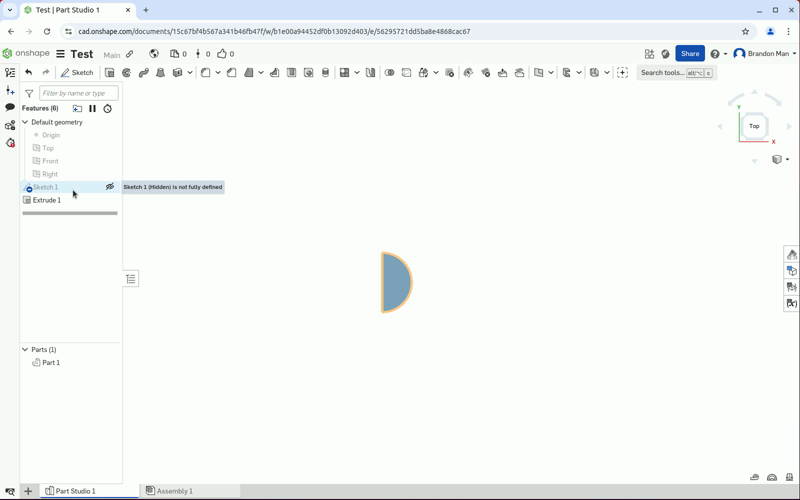
click(73, 189)
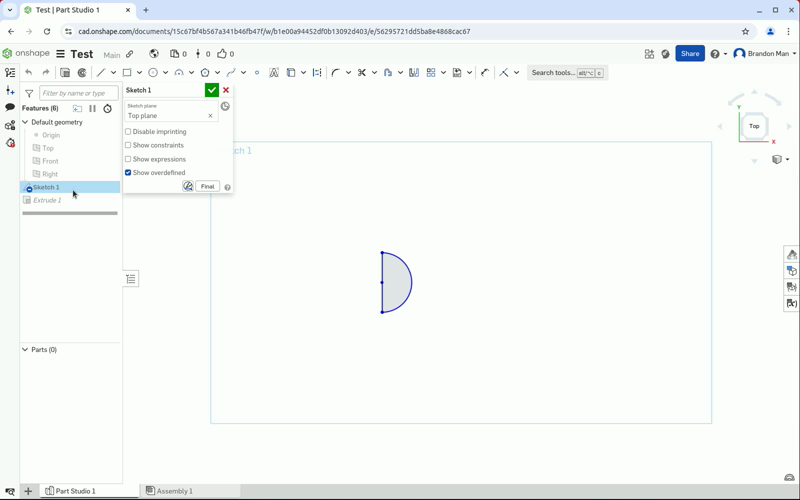
mouse_move(229, 92)
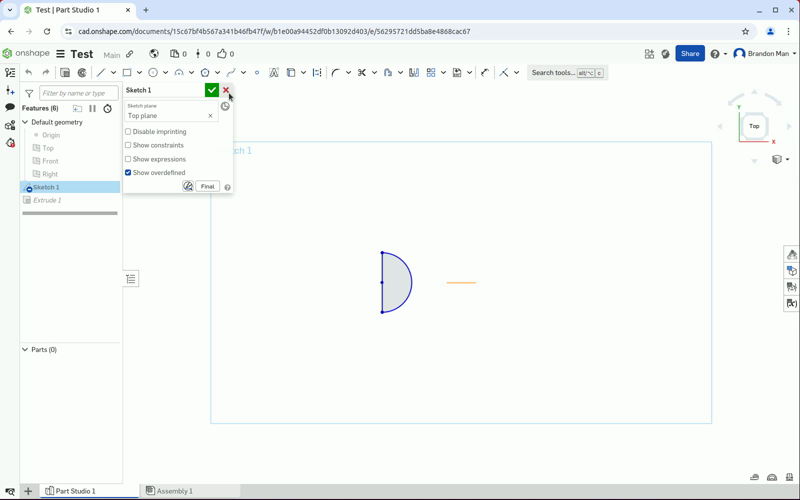
click(229, 92)
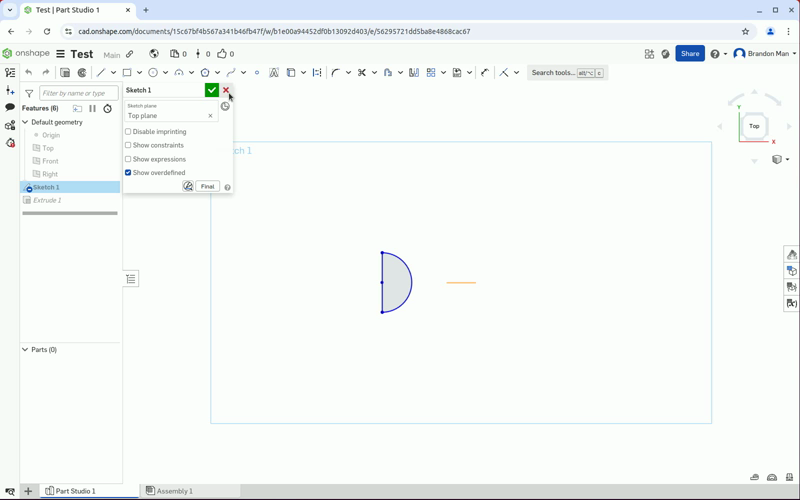
key(shift+s)
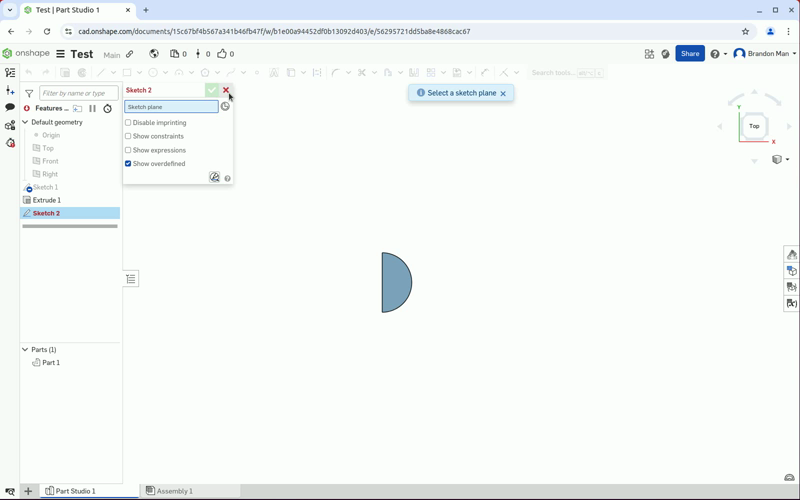
mouse_move(73, 150)
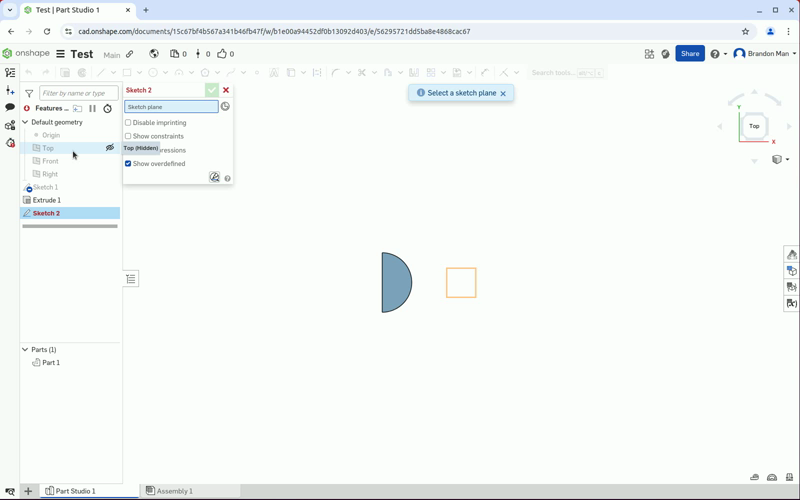
click(73, 150)
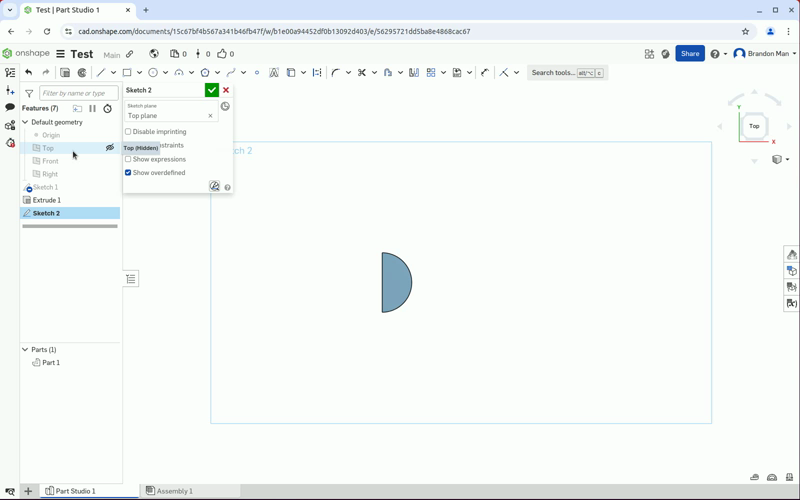
mouse_move(73, 352)
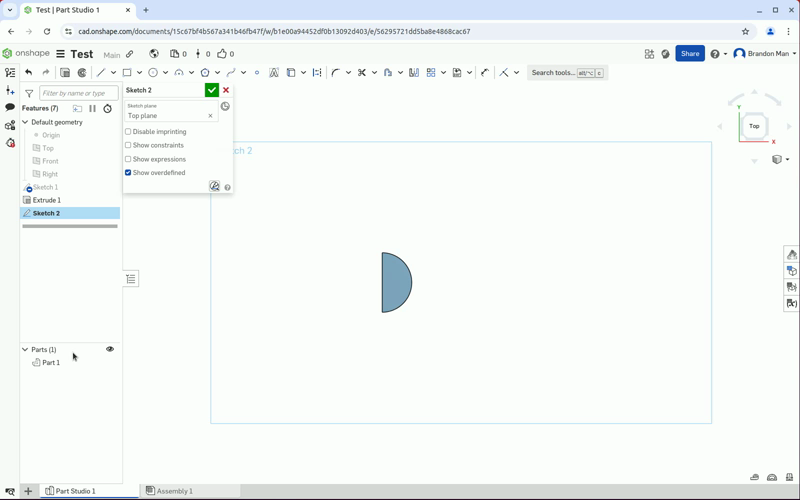
key(y)
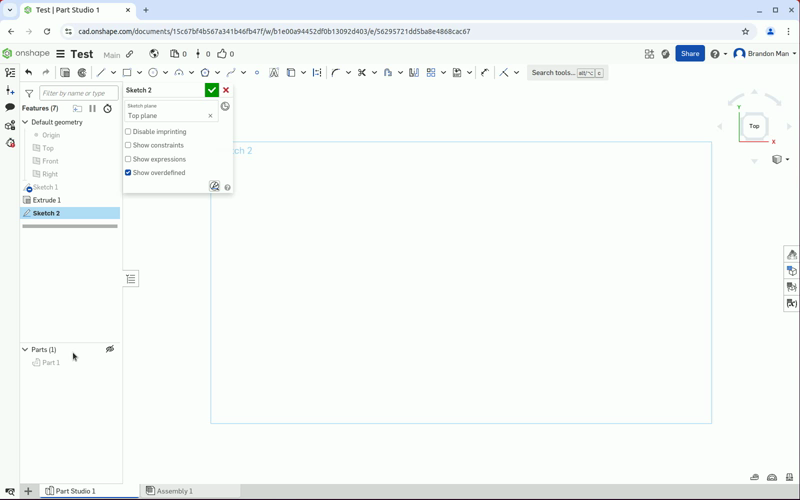
key(a)
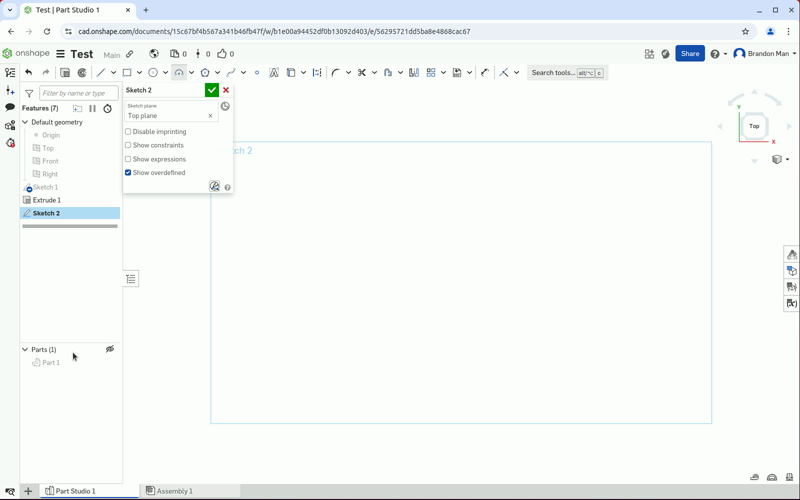
key_down(shift)
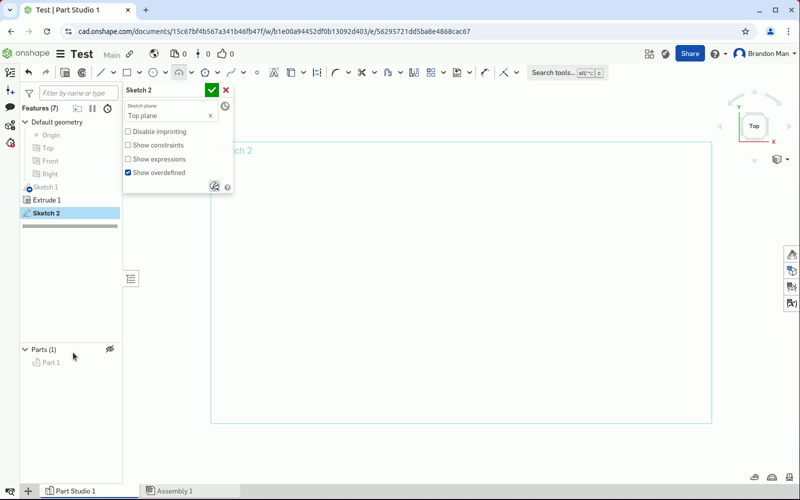
mouse_move(543, 312)
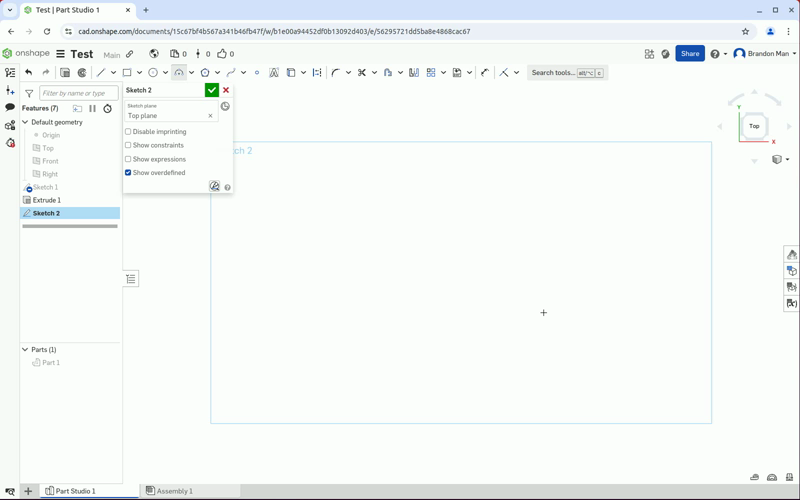
click(543, 312)
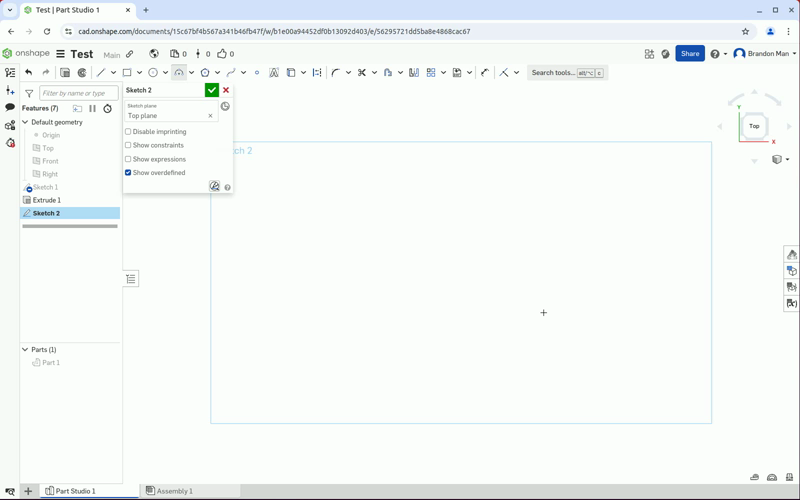
key_up(shift)
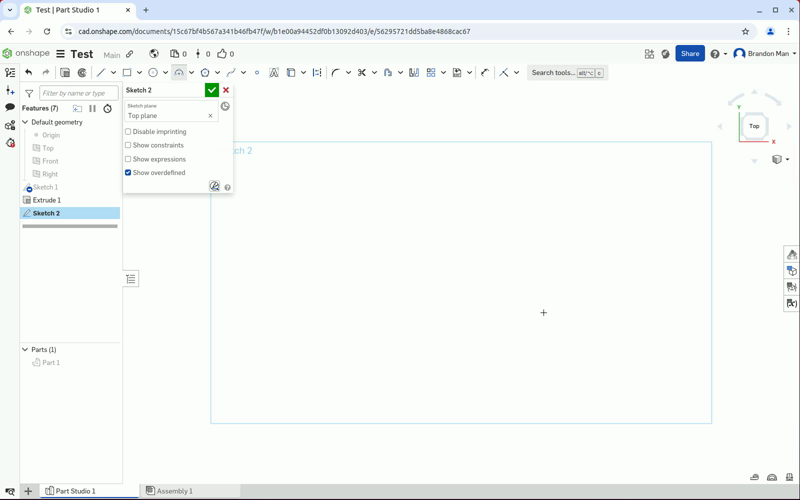
key_down(shift)
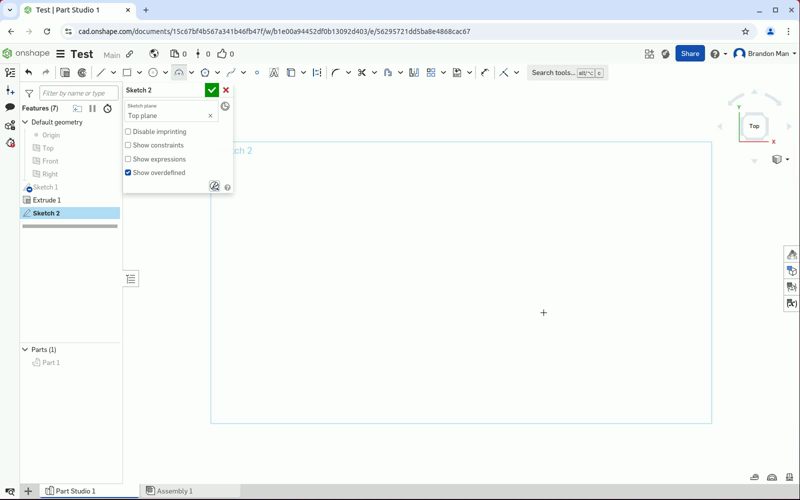
mouse_move(543, 252)
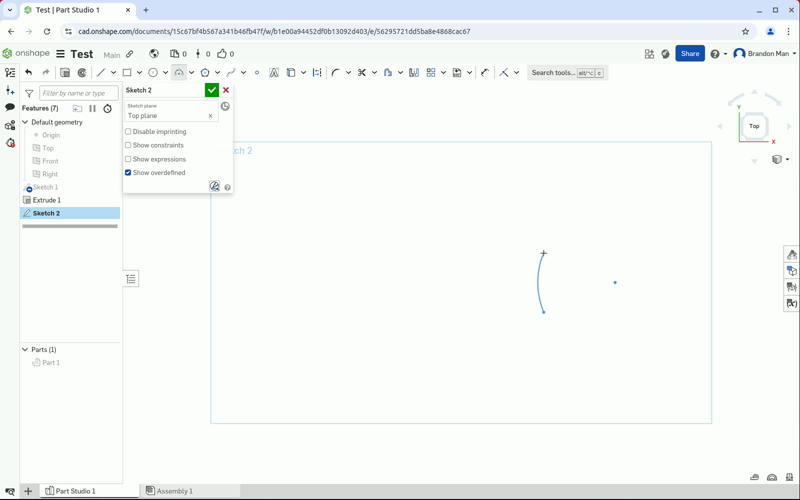
click(543, 252)
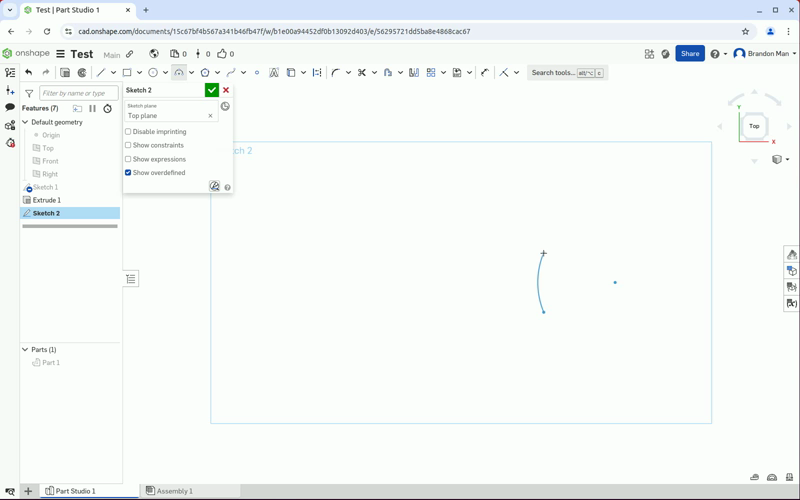
mouse_move(573, 282)
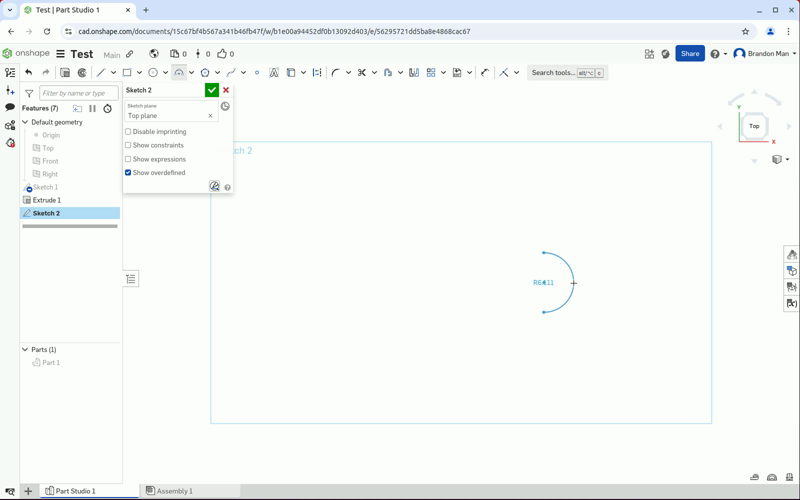
click(573, 282)
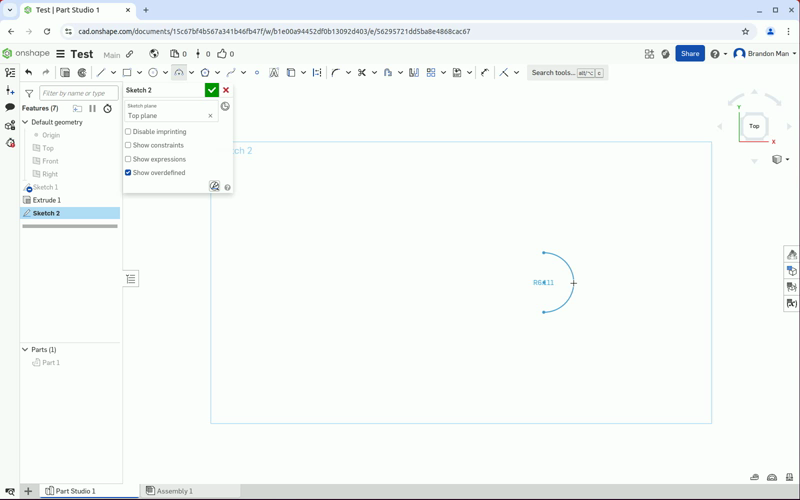
key_up(shift)
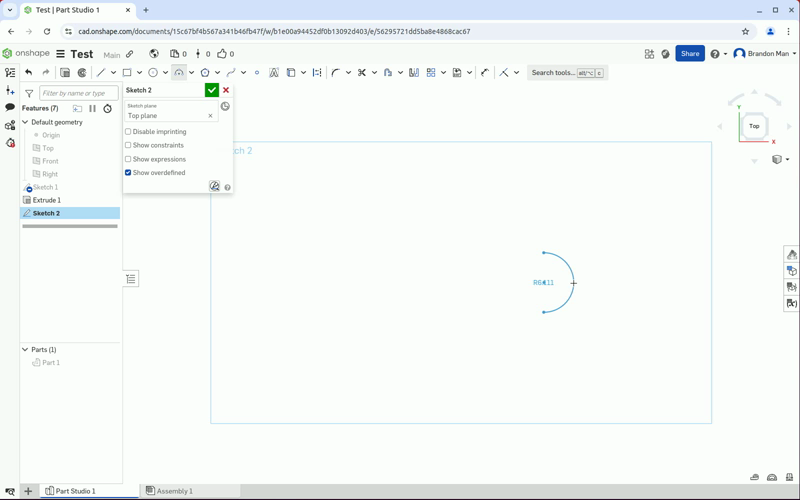
key(esc)
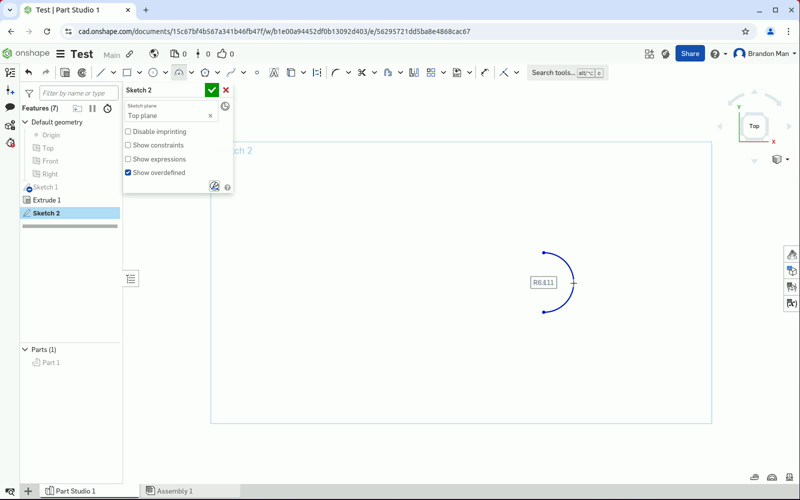
key(l)
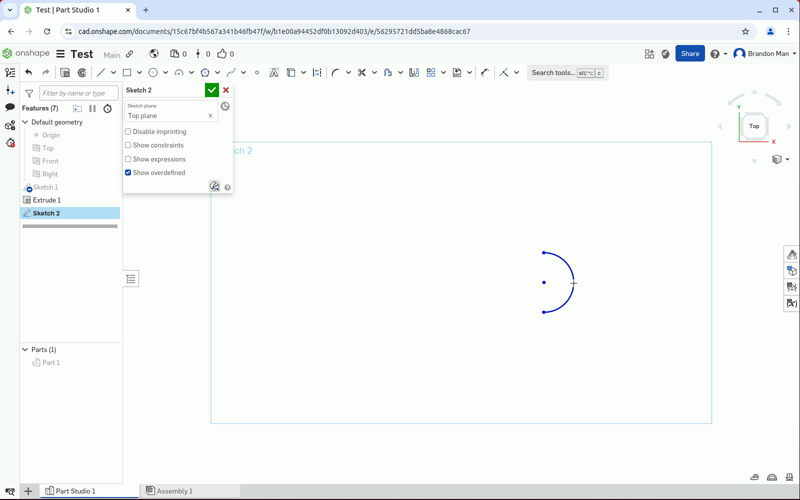
mouse_move(543, 252)
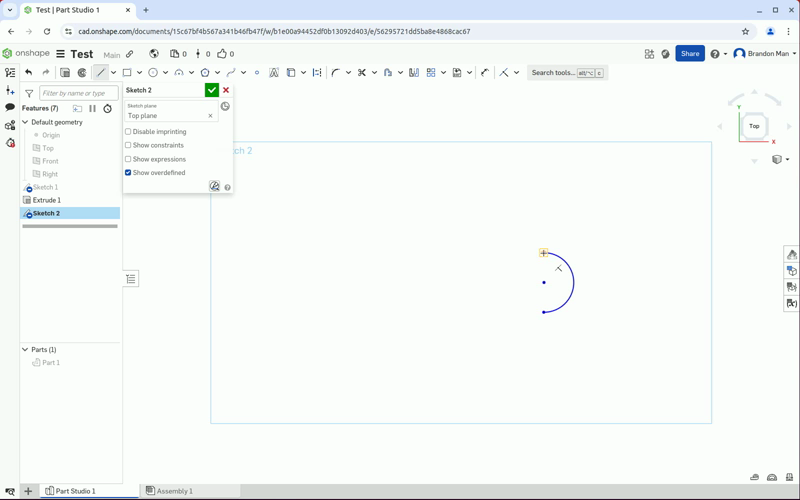
click(543, 252)
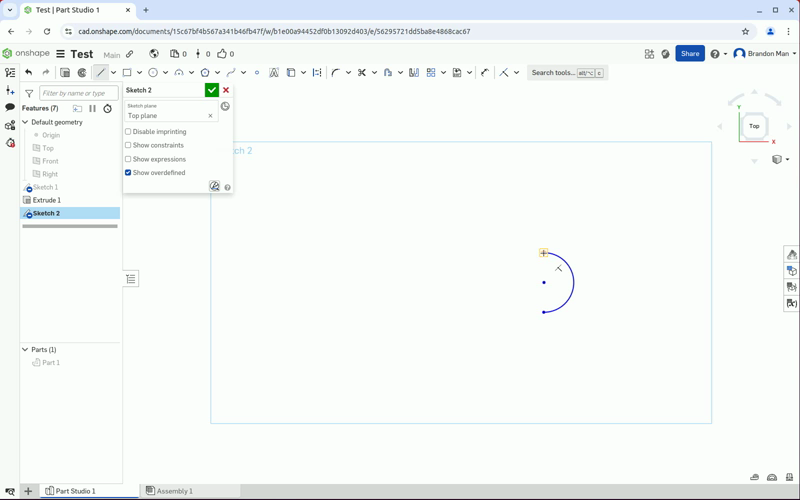
mouse_move(573, 252)
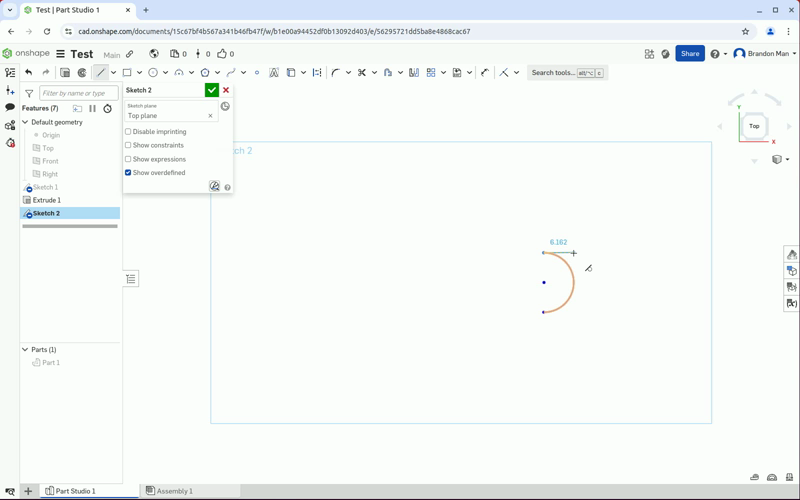
key_down(shift)
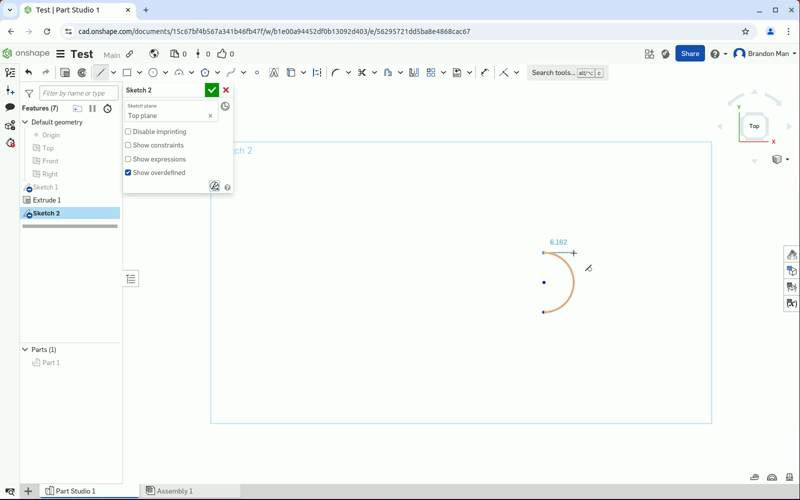
mouse_move(543, 312)
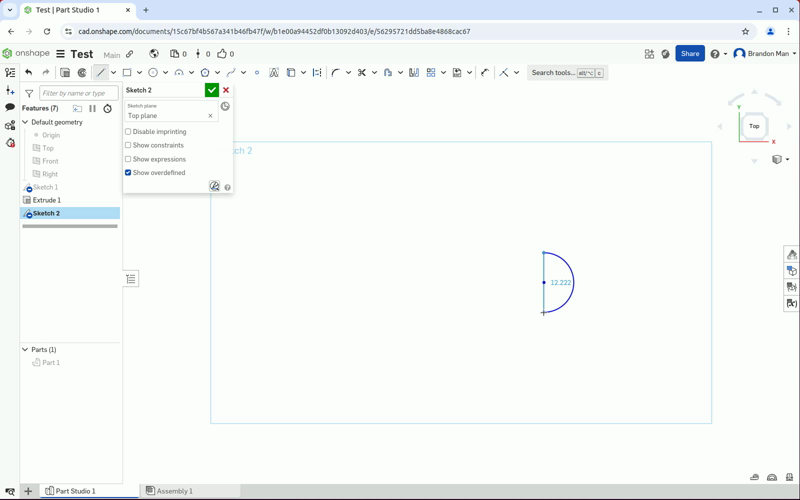
key_up(shift)
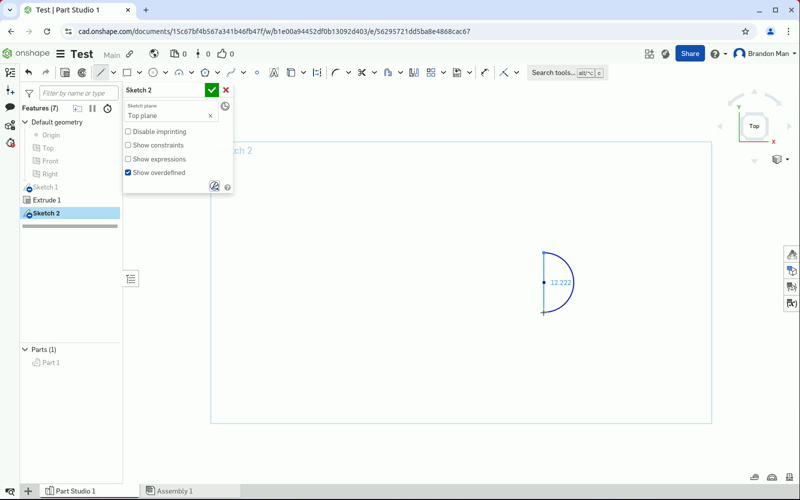
click(543, 312)
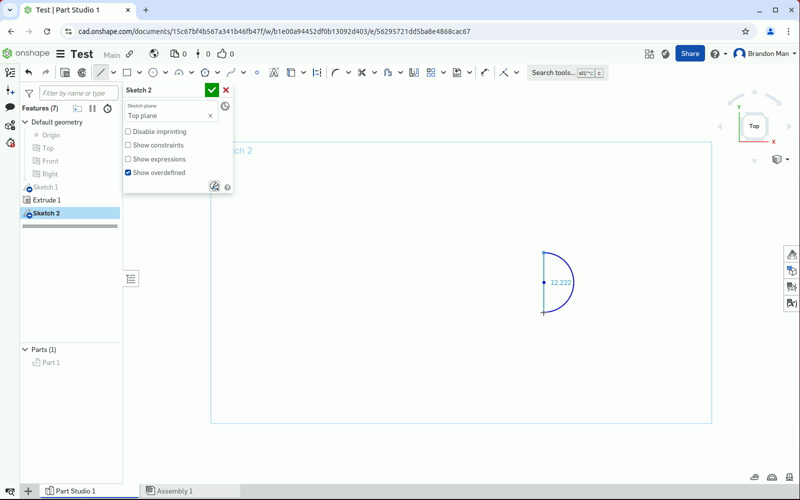
key(esc)
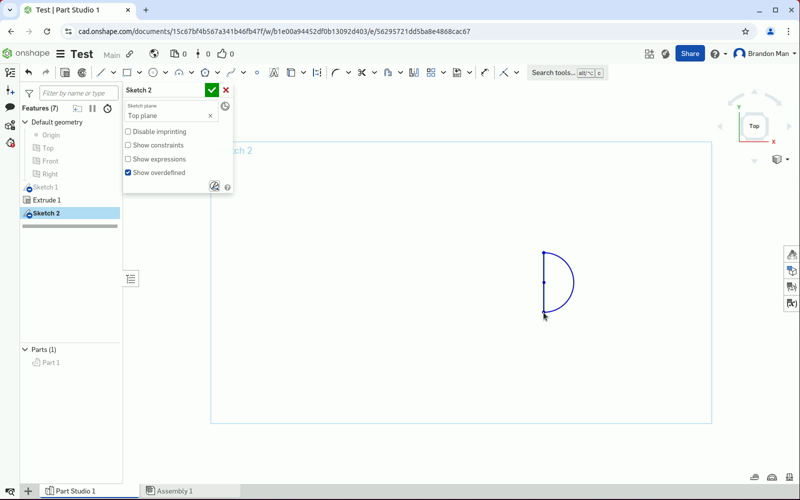
mouse_move(570, 283)
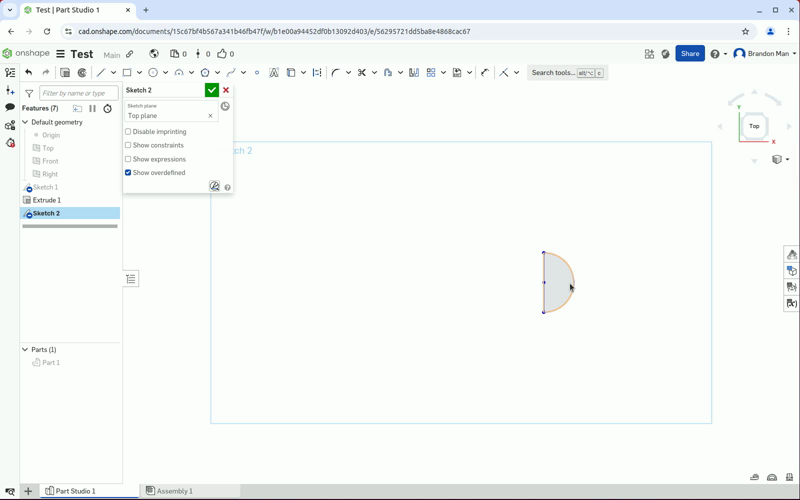
scroll(6)
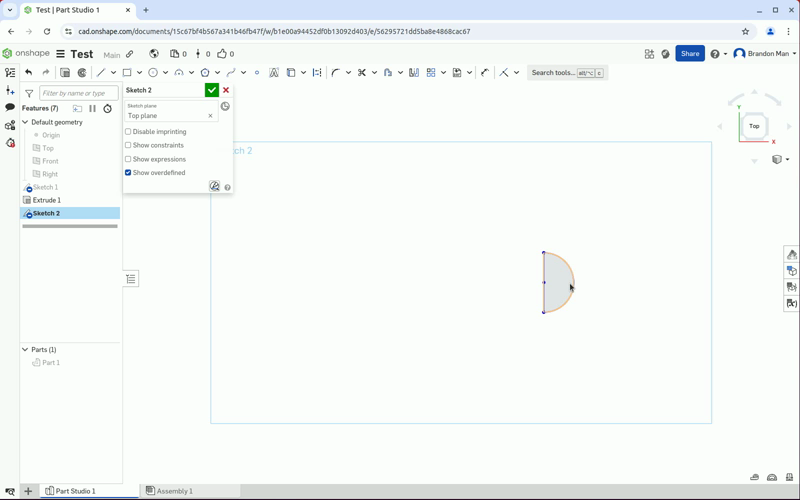
scroll(6)
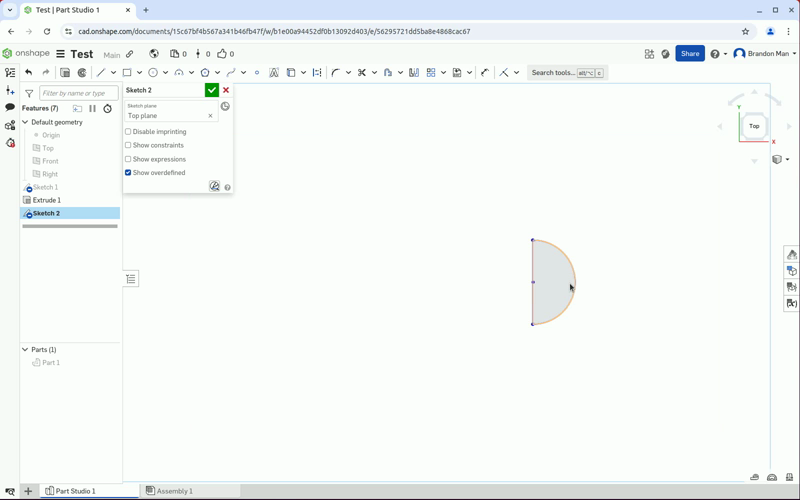
scroll(6)
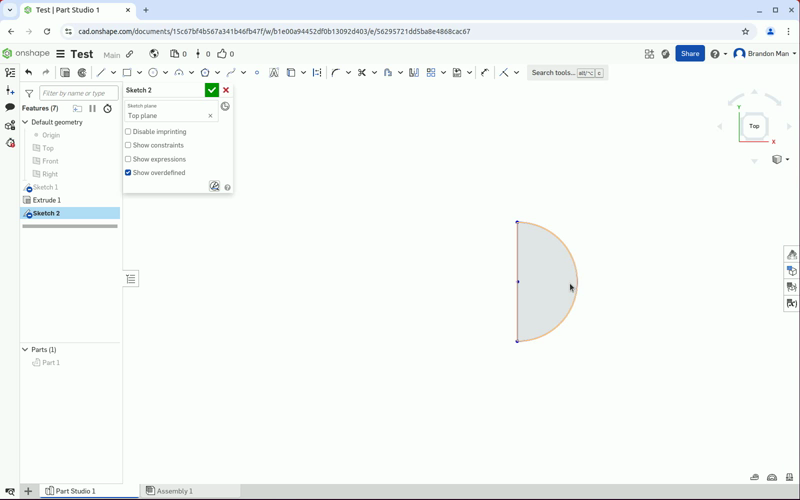
scroll(6)
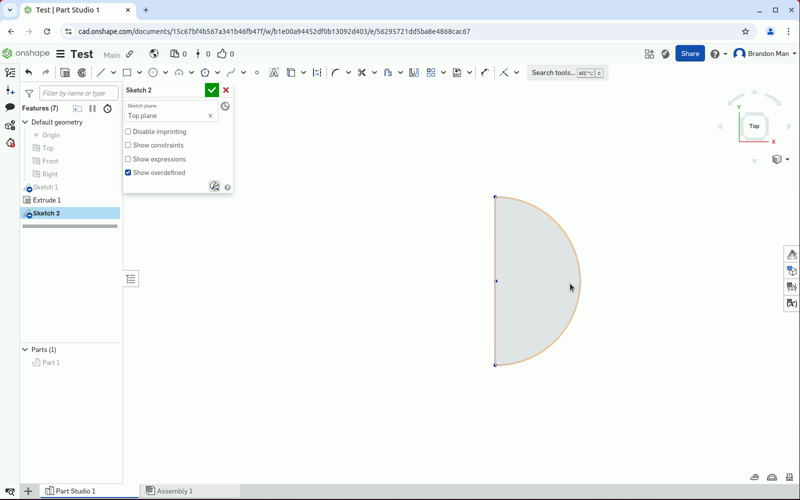
scroll(6)
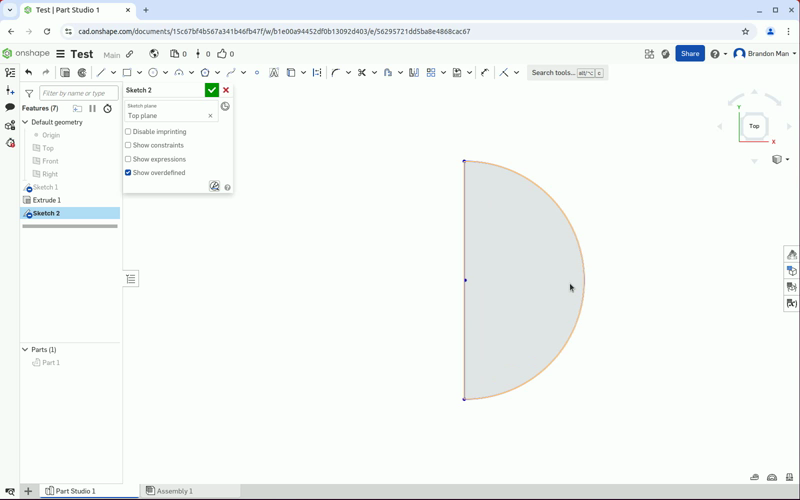
scroll(6)
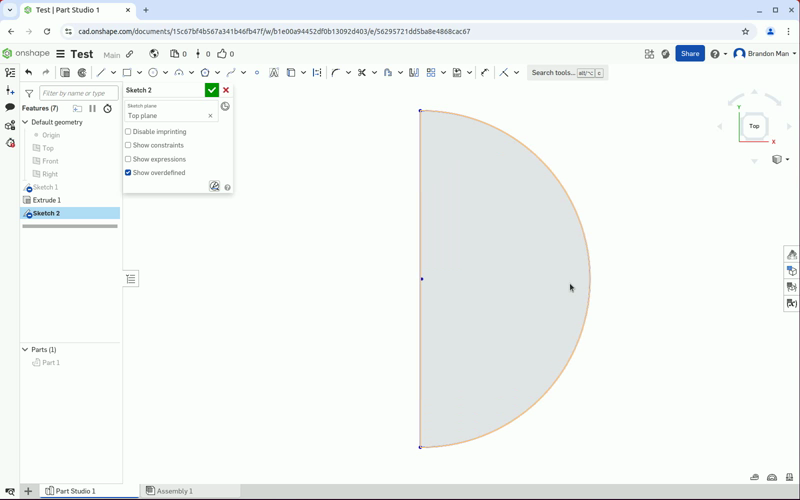
scroll(6)
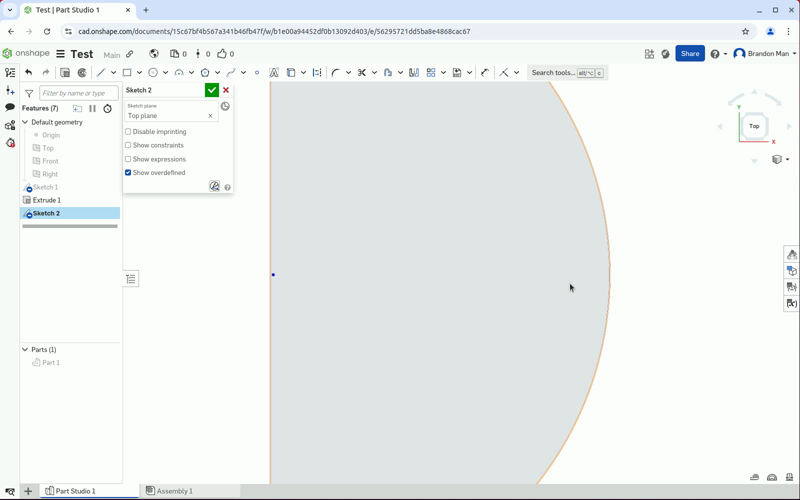
click(570, 283)
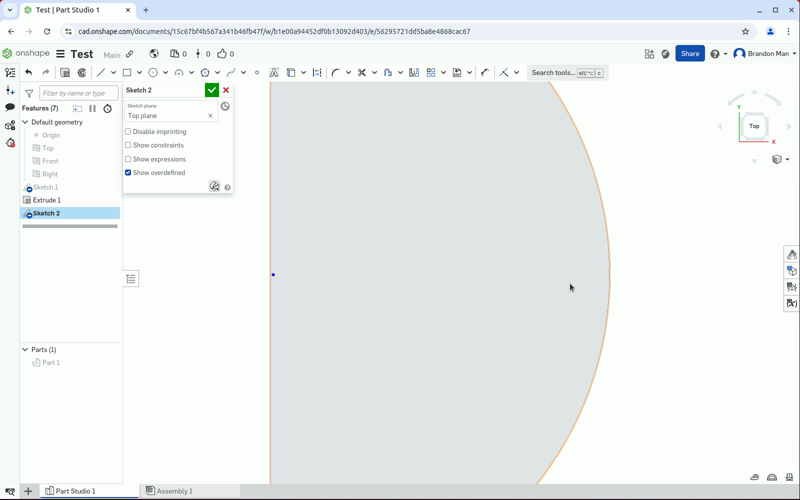
scroll(-6)
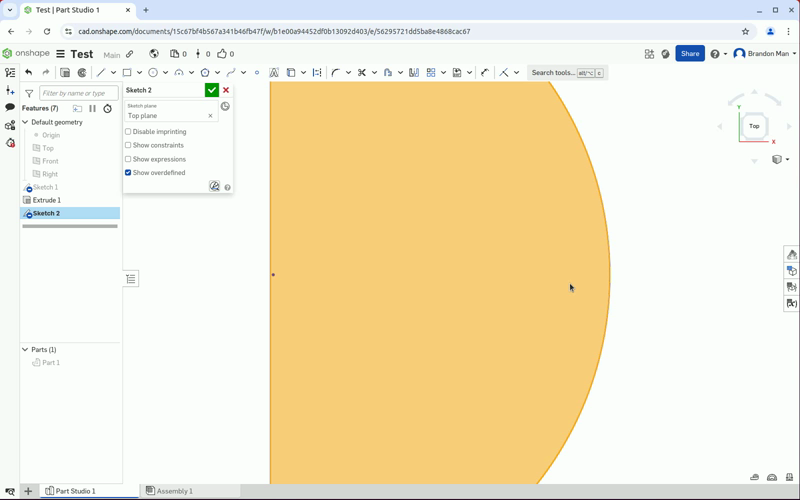
scroll(-6)
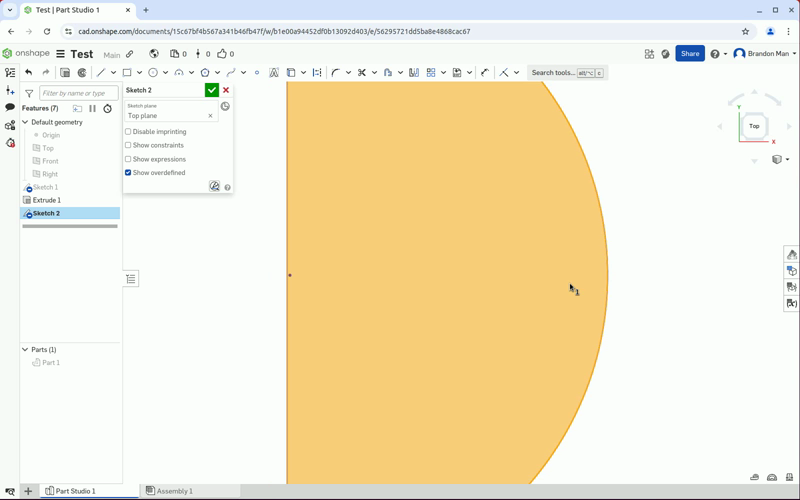
scroll(-6)
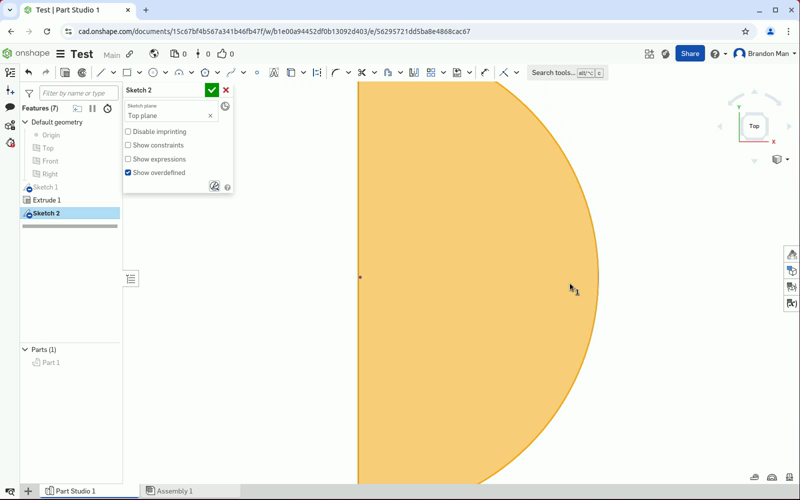
scroll(-6)
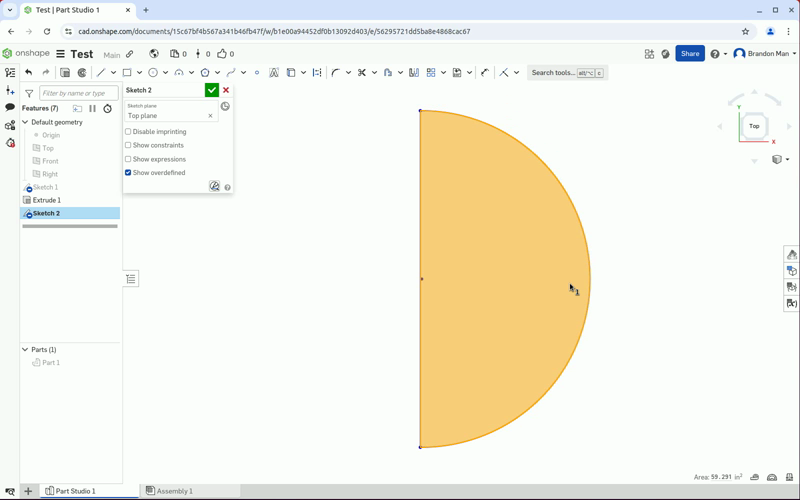
scroll(-6)
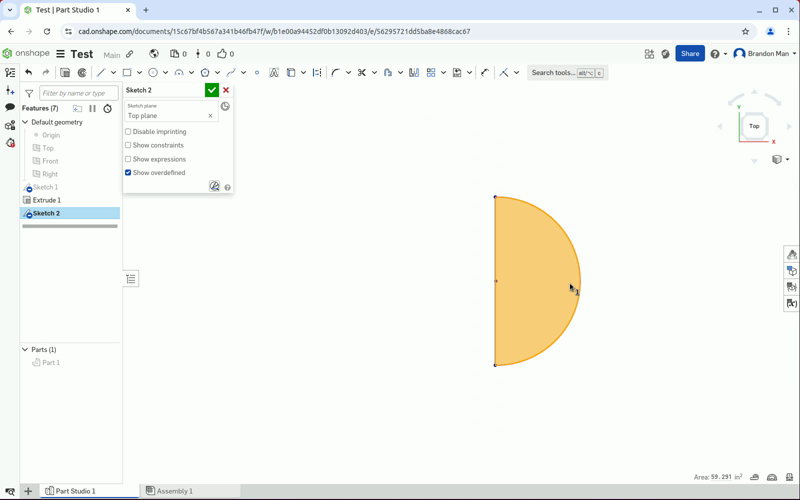
scroll(-6)
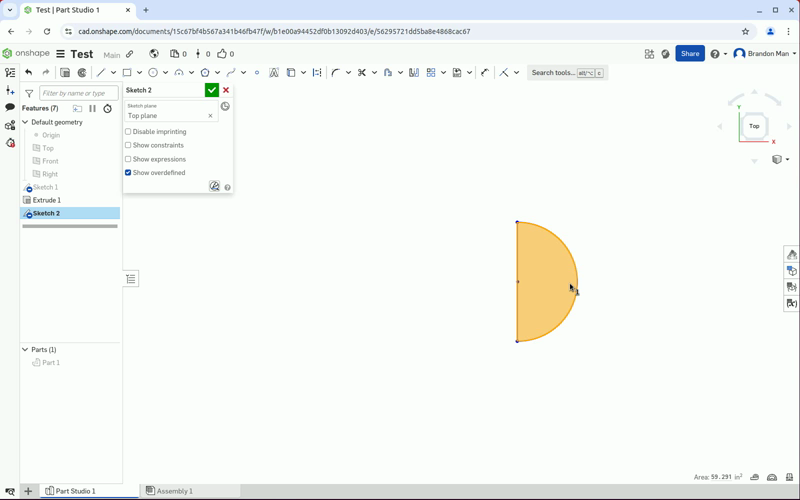
scroll(-6)
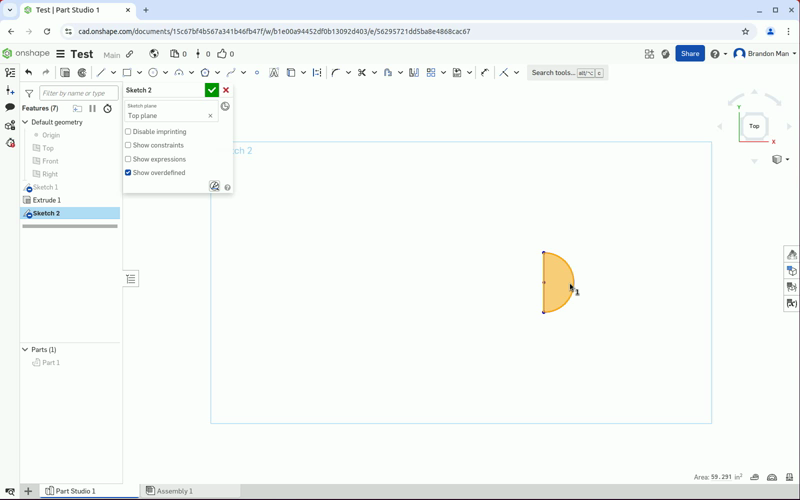
mouse_move(73, 352)
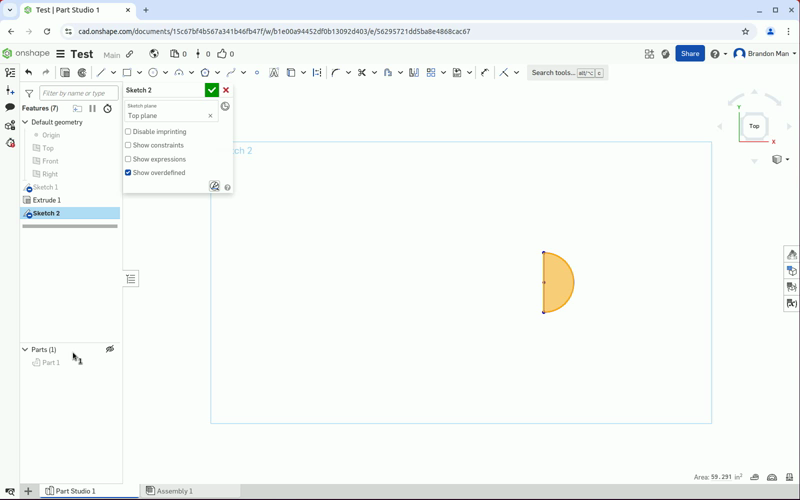
key(shift+y)
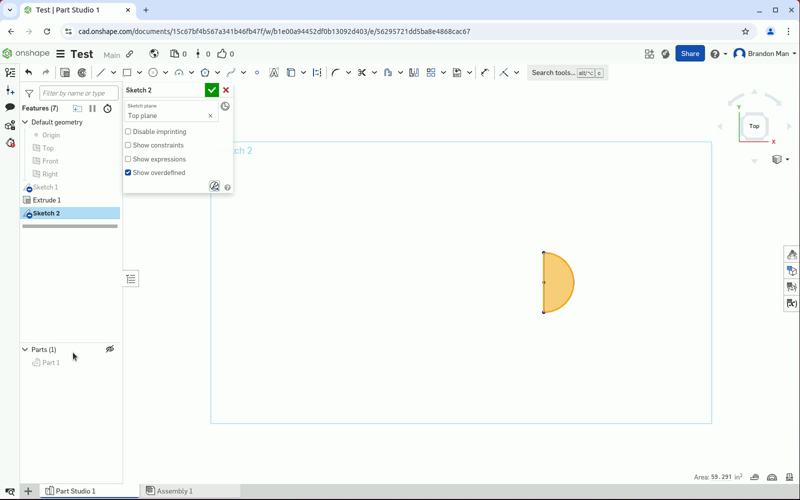
key(shift+e)
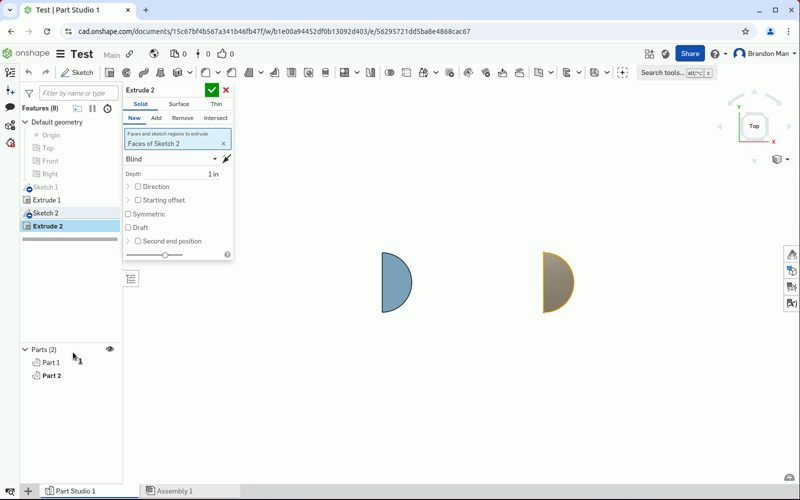
mouse_move(143, 106)
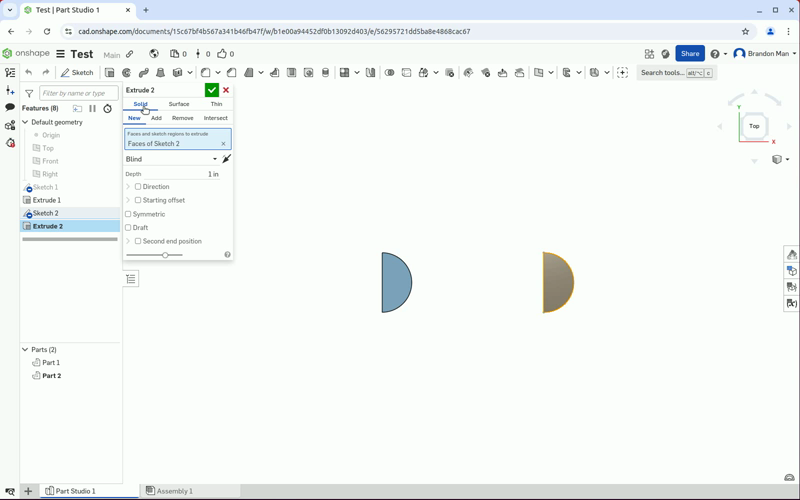
click(143, 106)
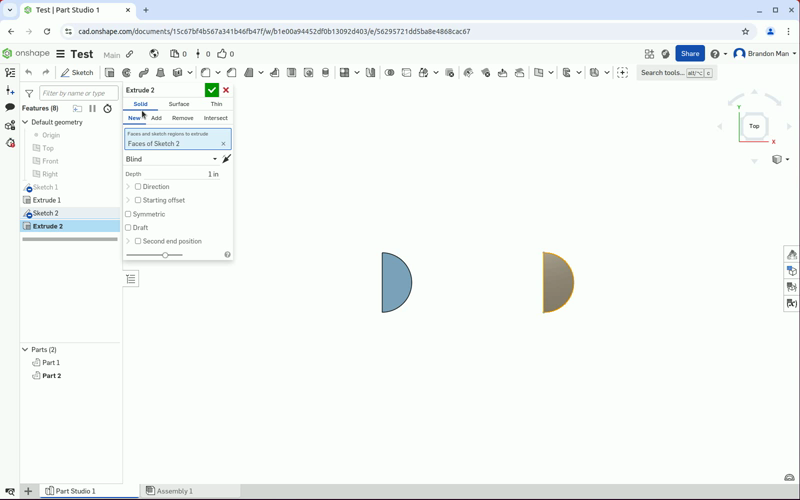
mouse_move(137, 120)
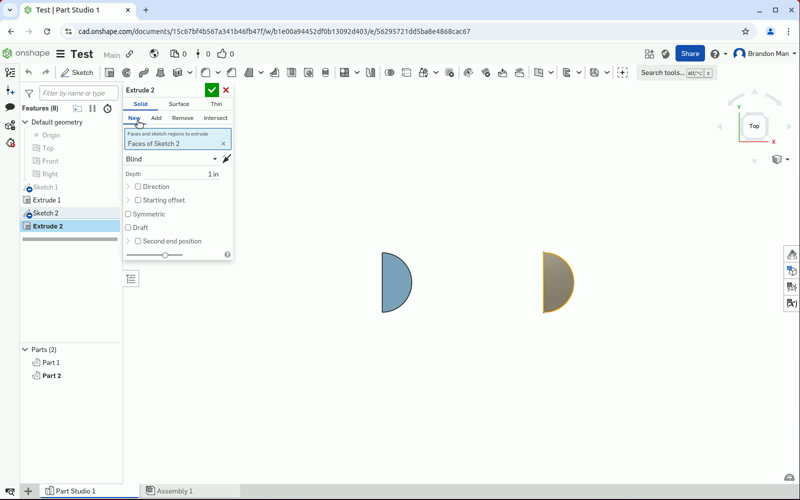
click(137, 120)
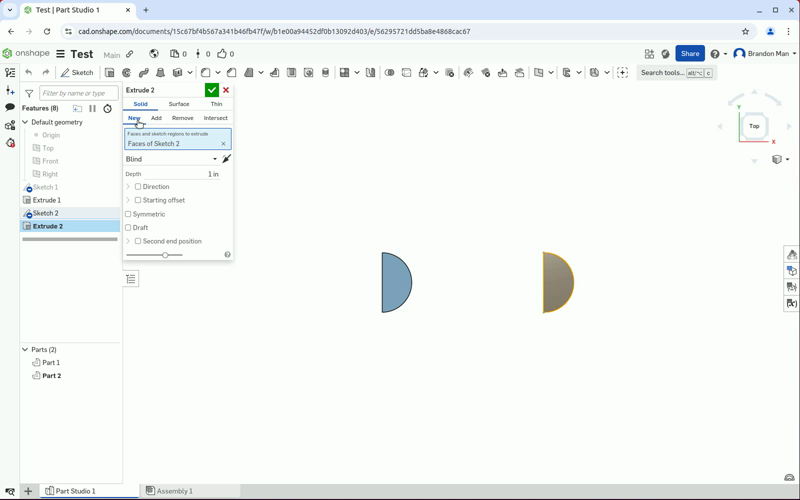
key(tab, 4)
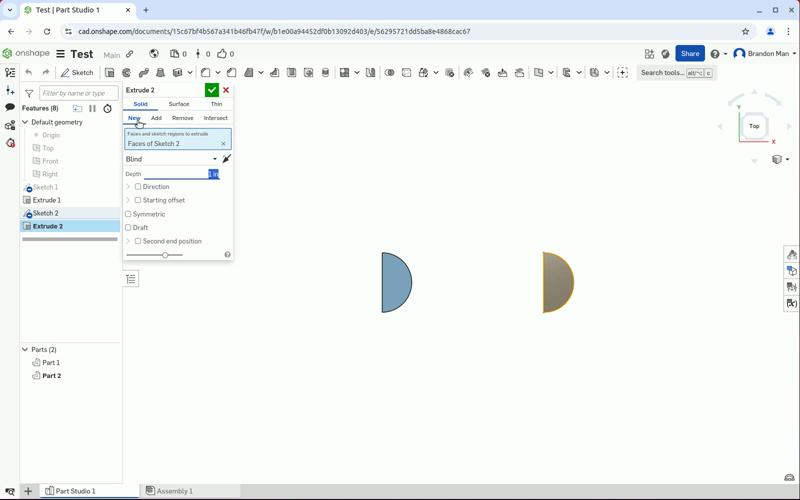
text(1.926)
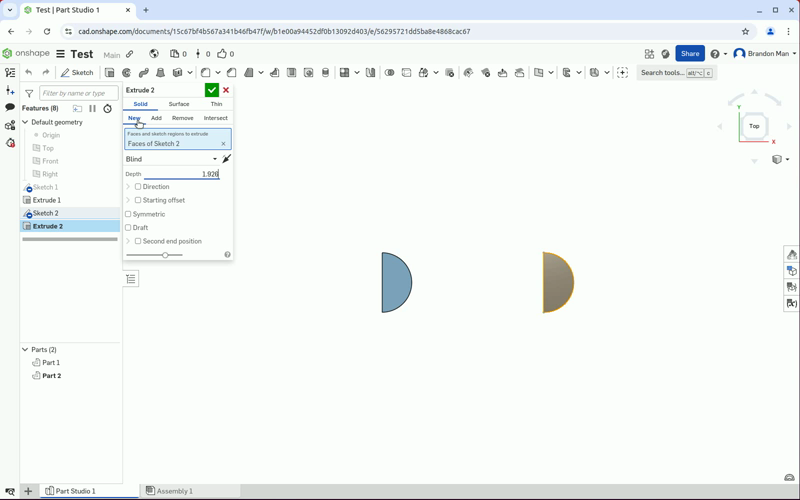
key(enter)
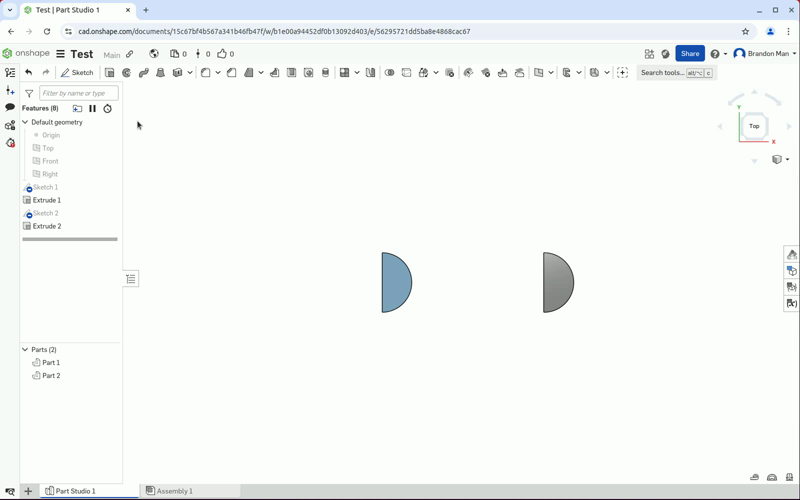
key(shift+h)
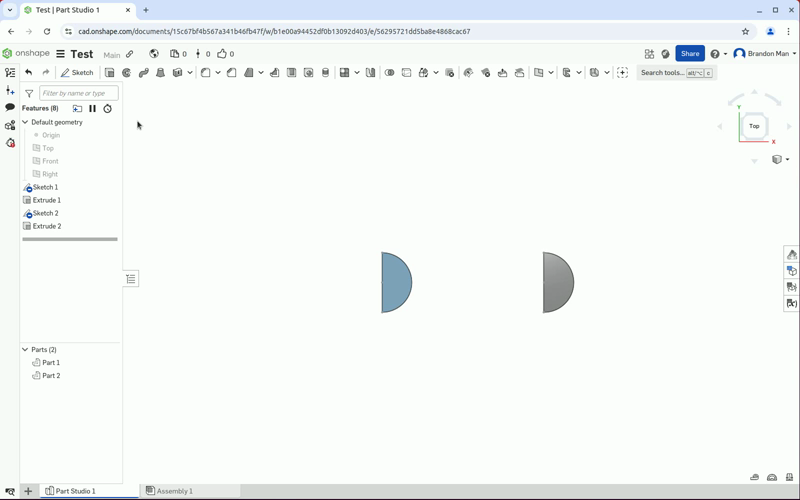
key(shift+h)
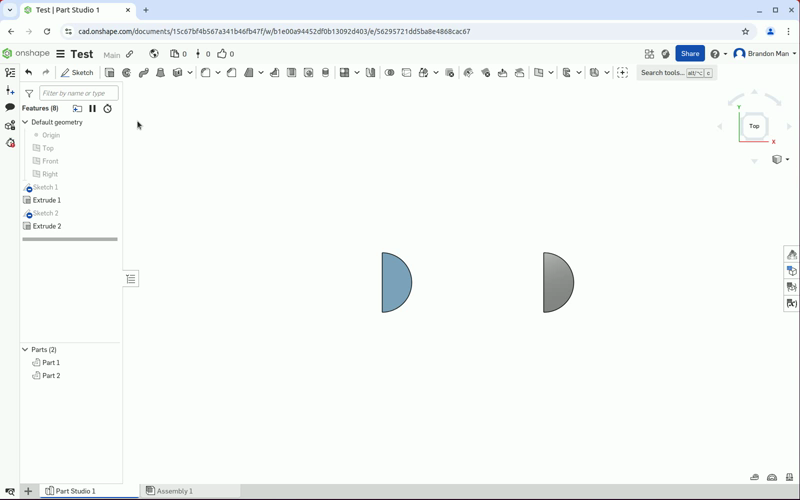
mouse_move(73, 189)
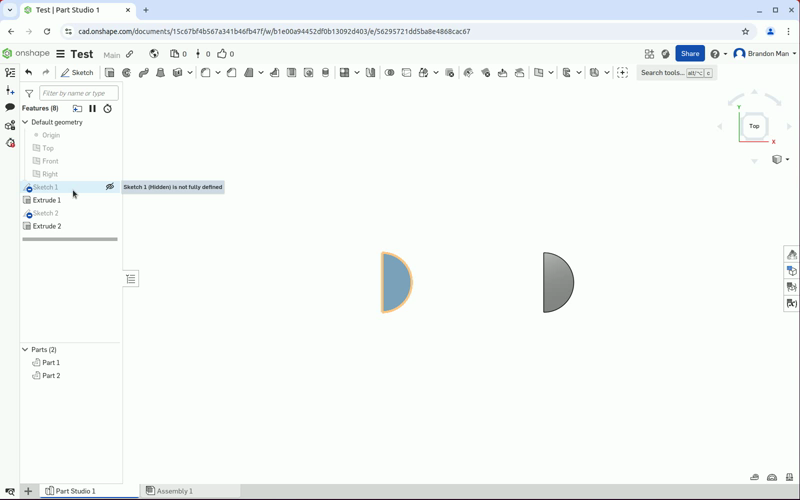
click(73, 189)
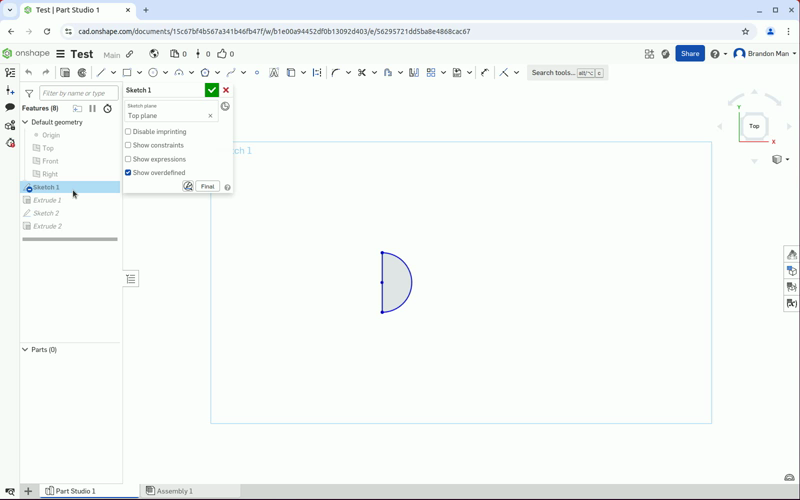
mouse_move(229, 92)
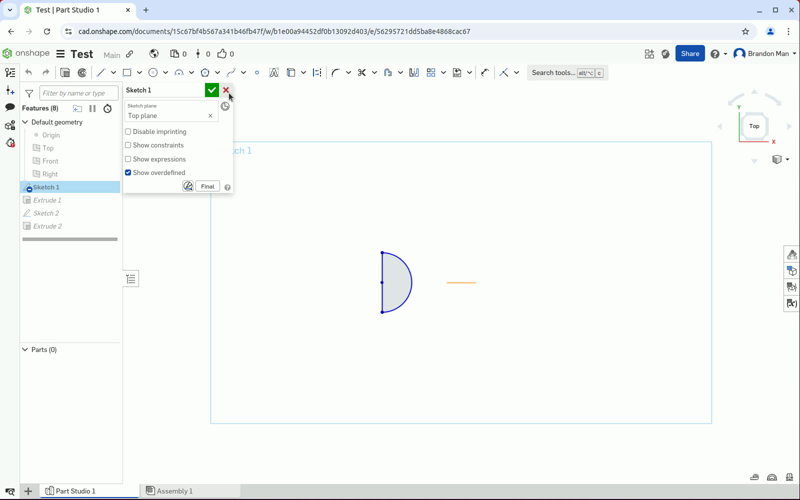
click(229, 92)
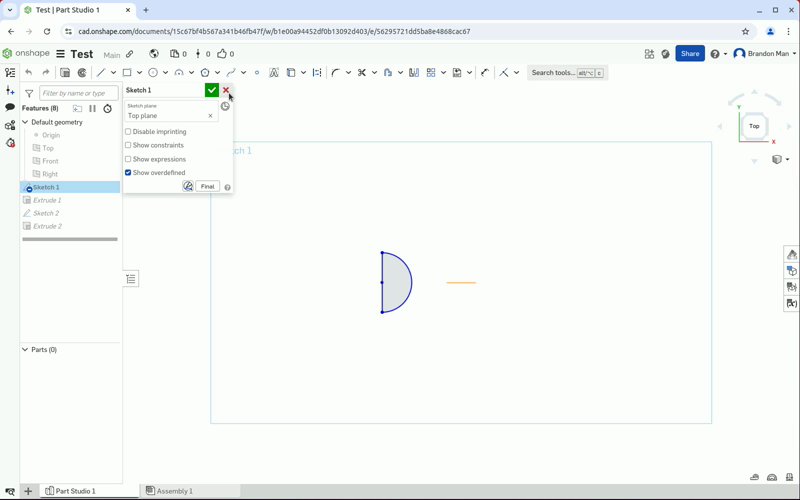
key(shift+s)
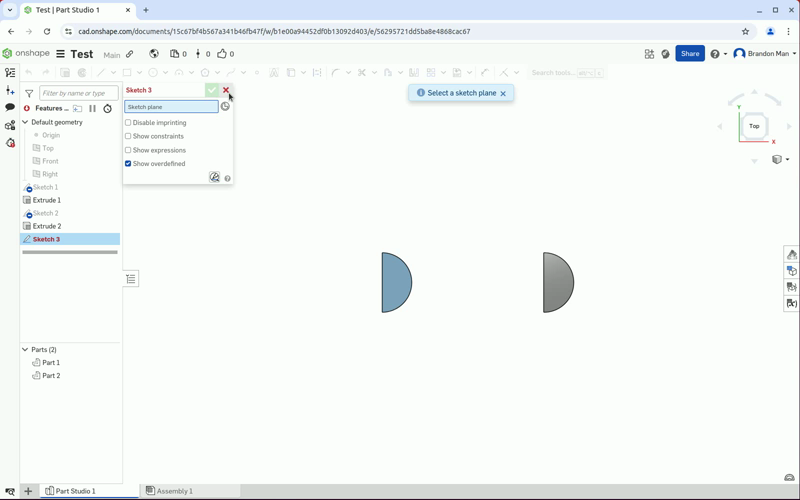
mouse_move(73, 150)
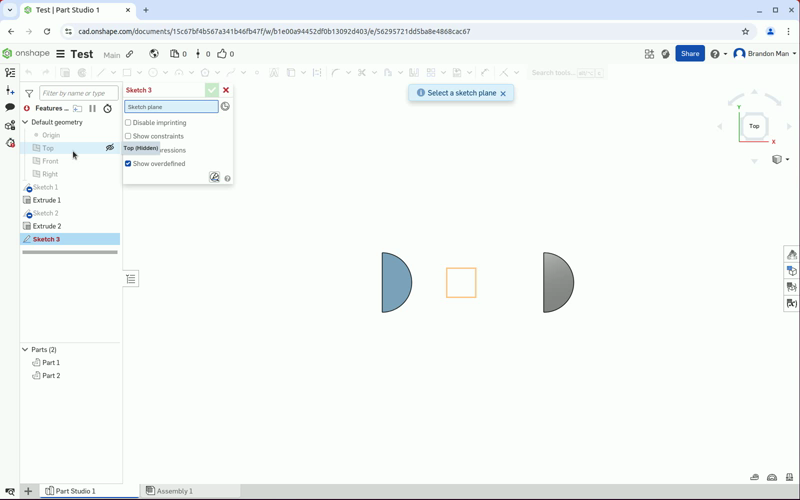
click(73, 150)
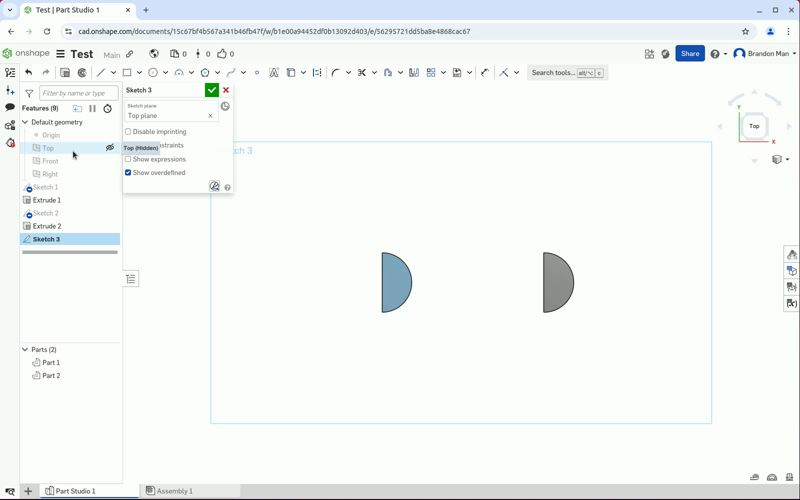
mouse_move(73, 352)
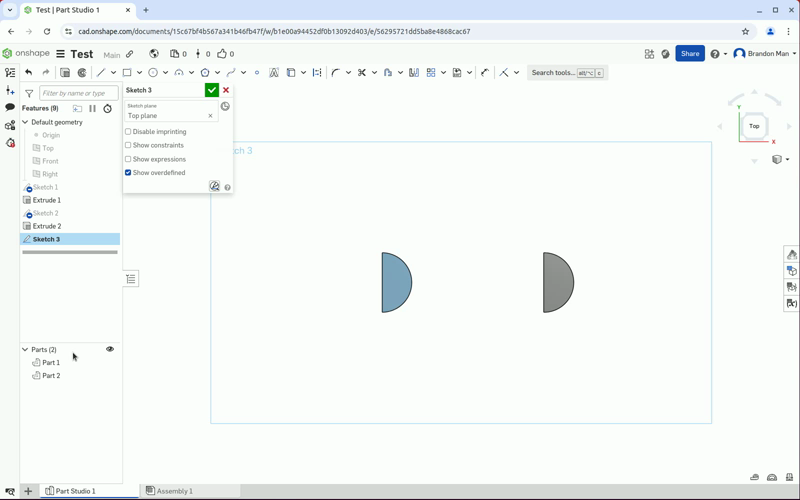
key(y)
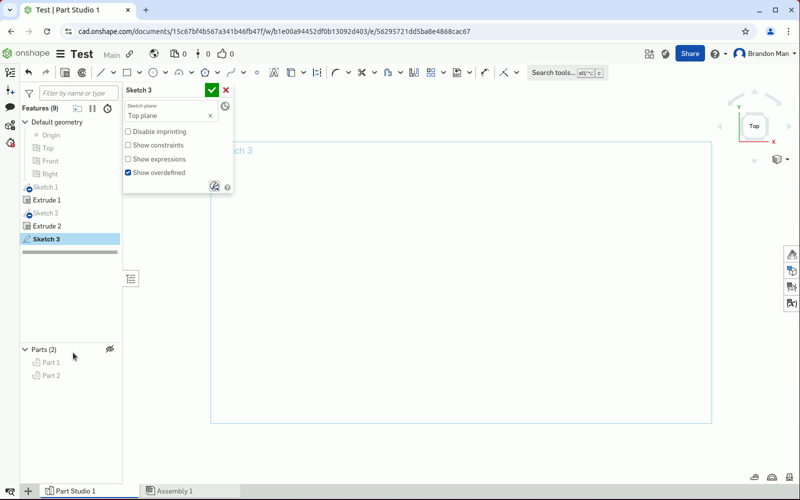
key(l)
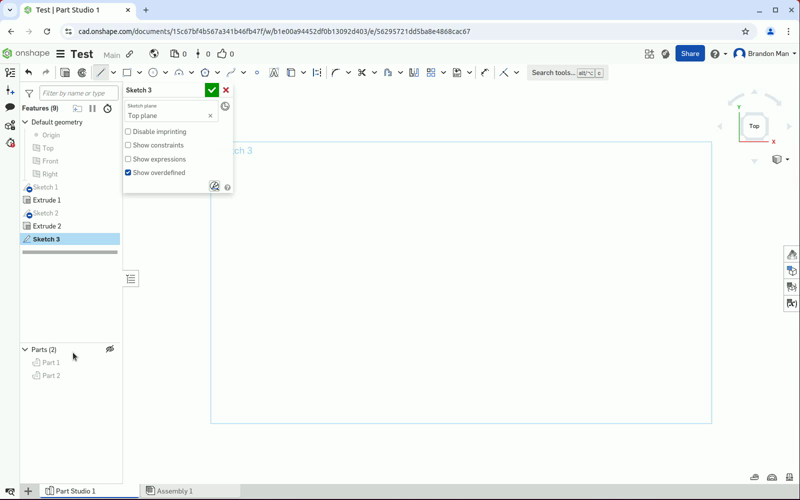
key_down(shift)
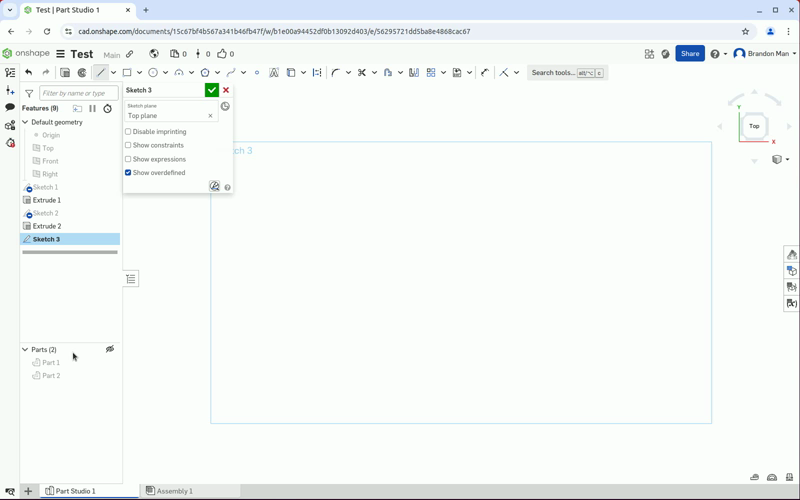
mouse_move(382, 312)
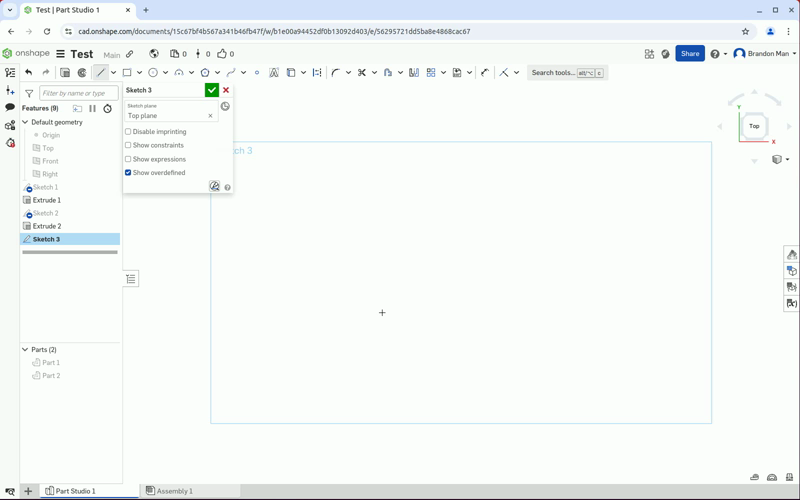
click(382, 312)
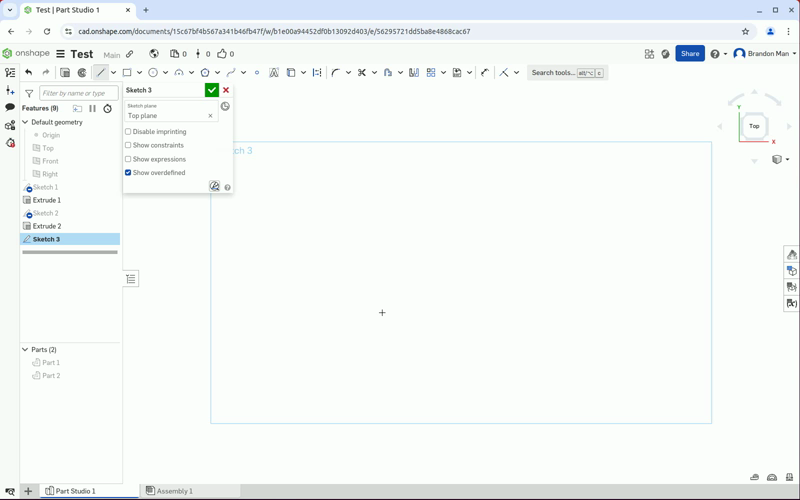
key_up(shift)
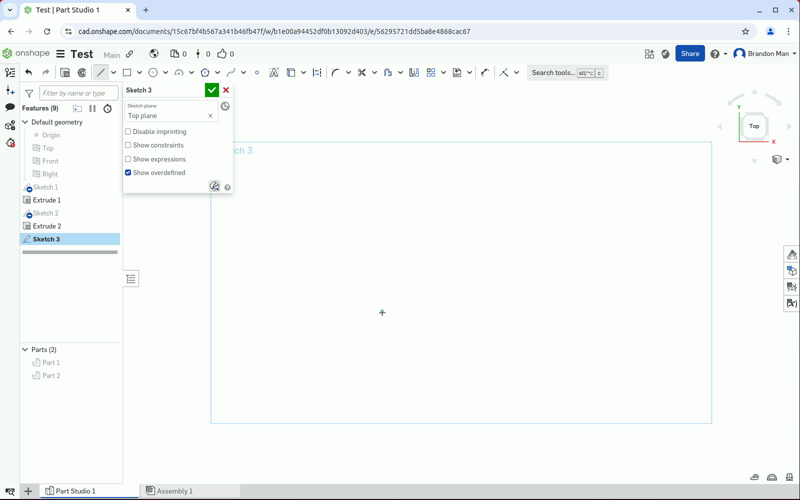
key_down(shift)
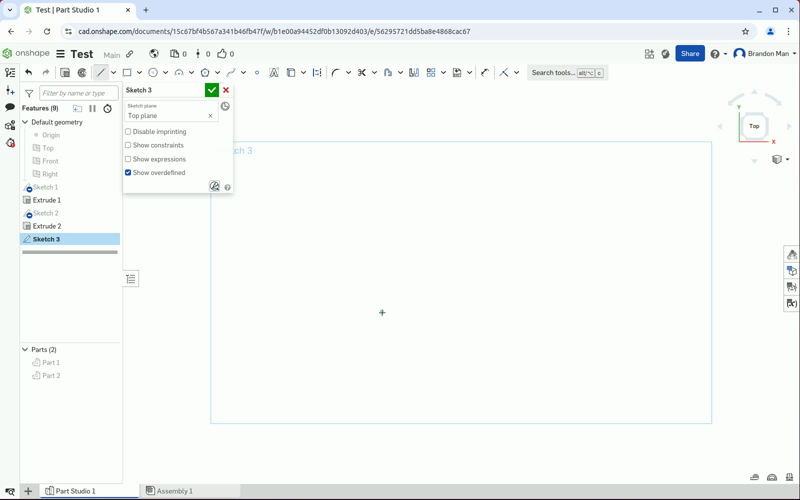
mouse_move(543, 312)
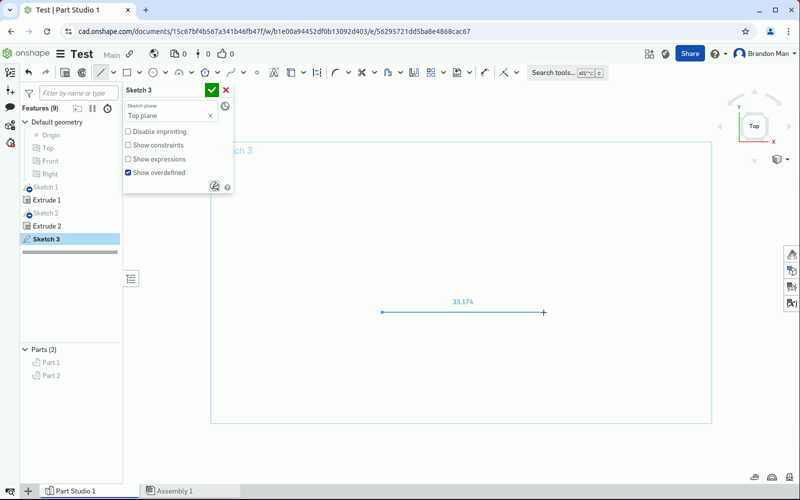
click(543, 312)
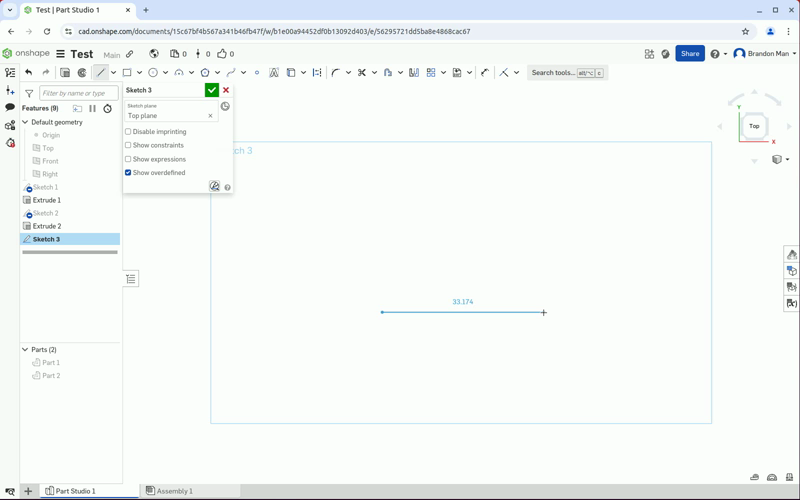
key_up(shift)
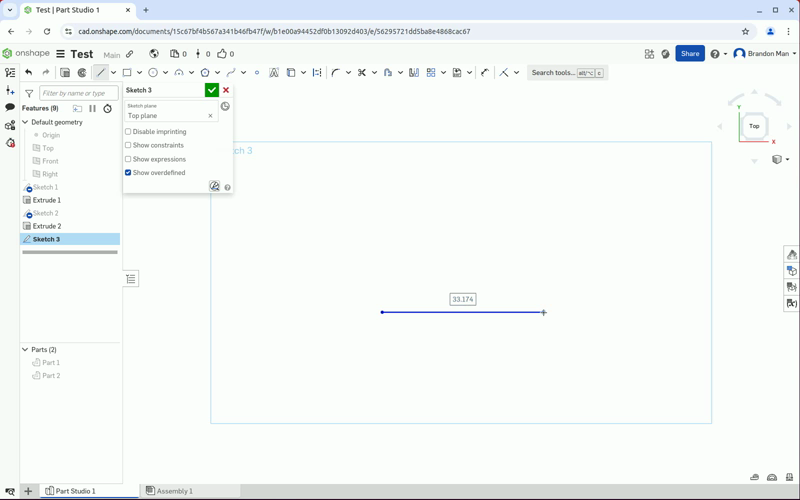
key_down(shift)
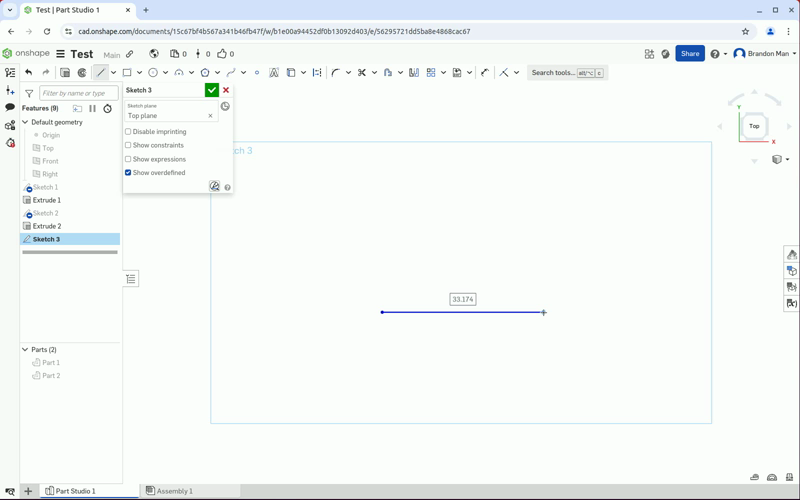
mouse_move(573, 312)
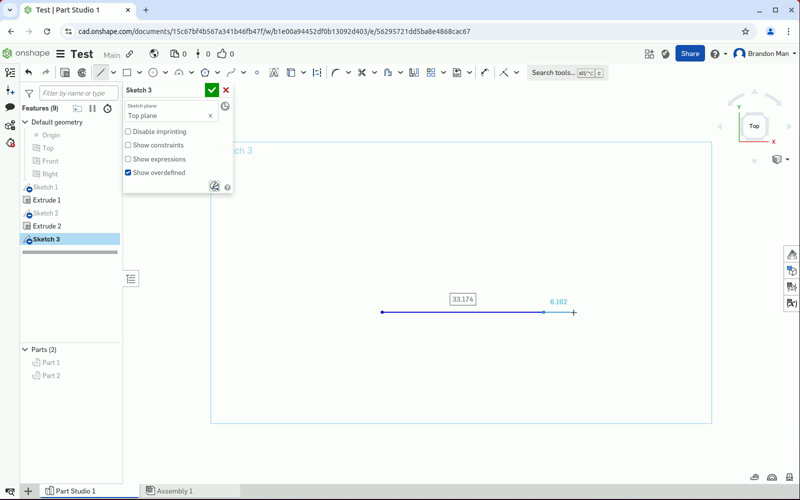
mouse_move(543, 252)
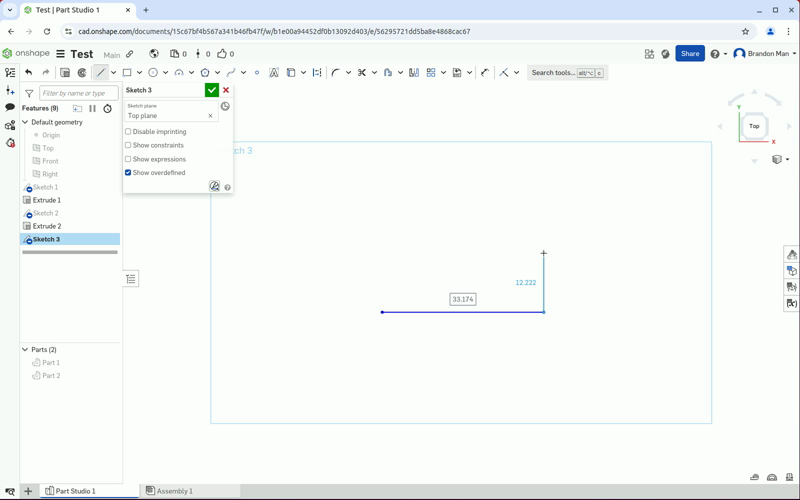
click(543, 252)
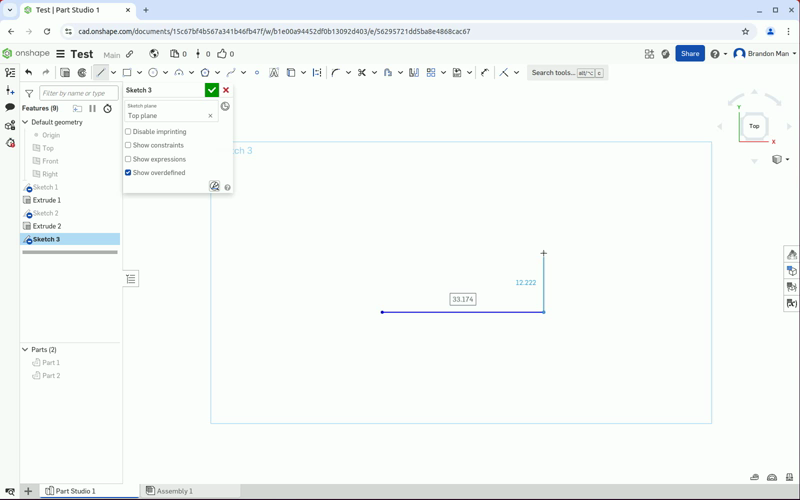
key_up(shift)
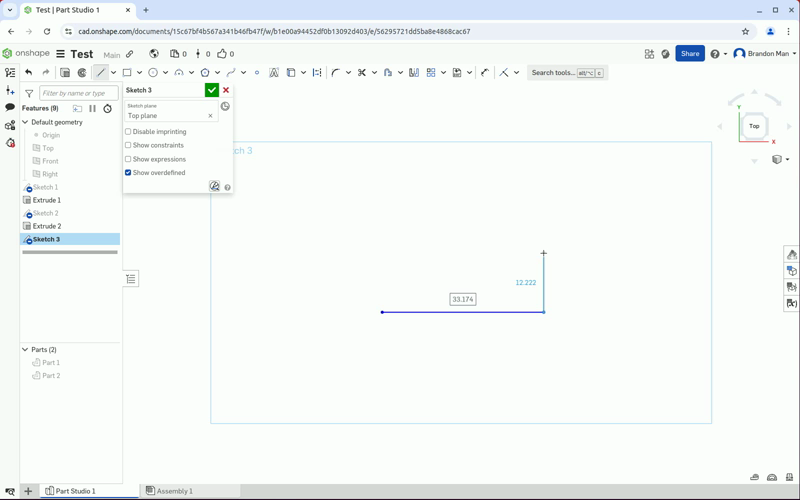
key_down(shift)
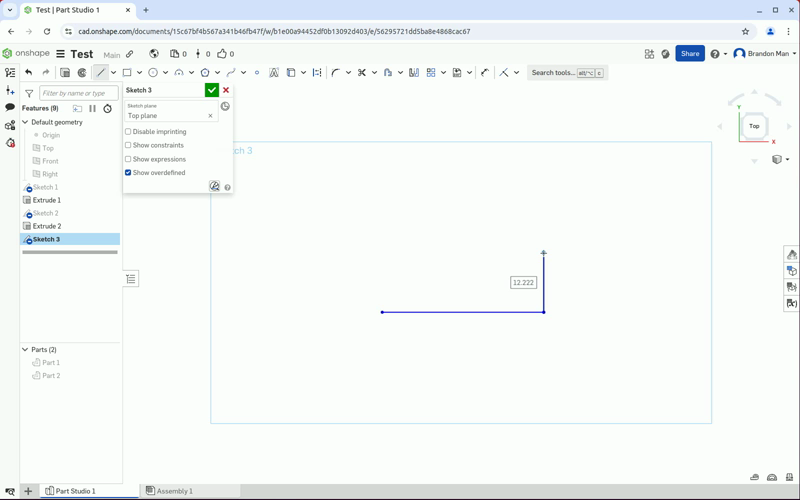
mouse_move(382, 252)
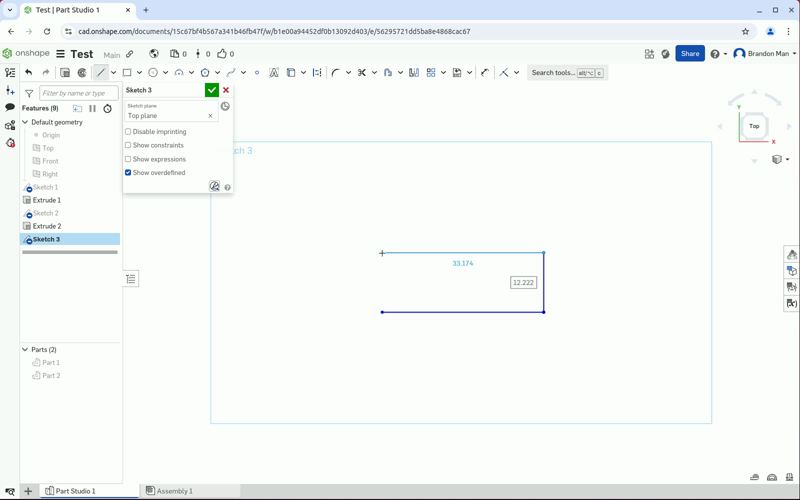
click(382, 252)
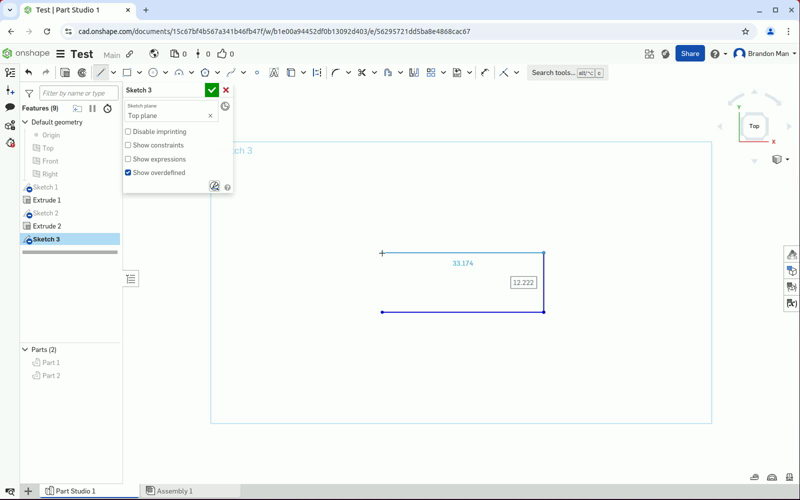
key_up(shift)
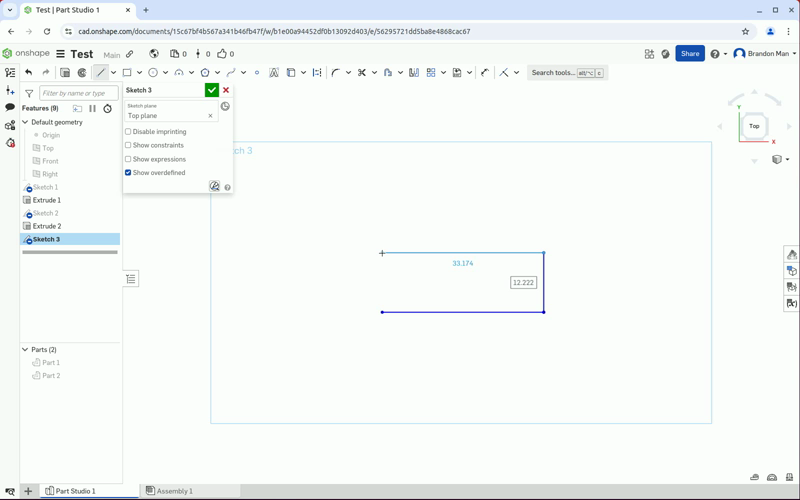
mouse_move(412, 252)
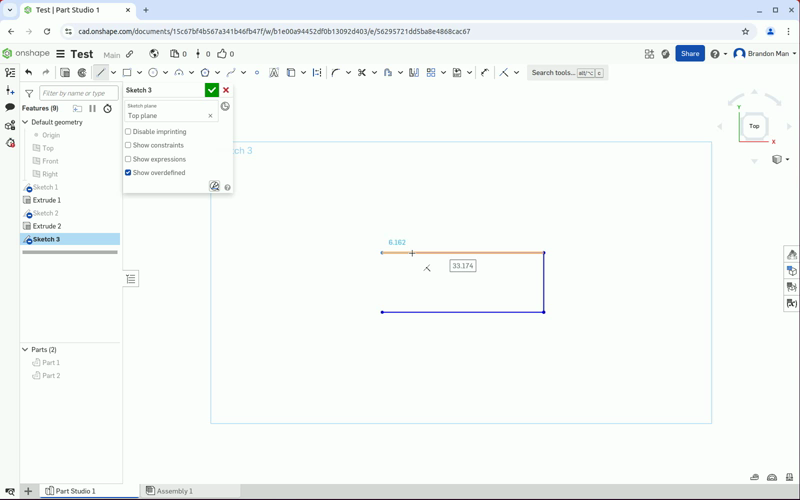
key_down(shift)
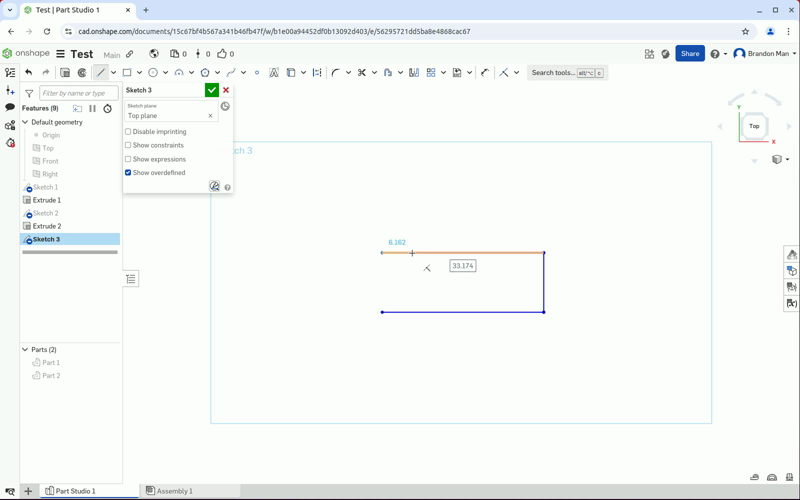
mouse_move(382, 312)
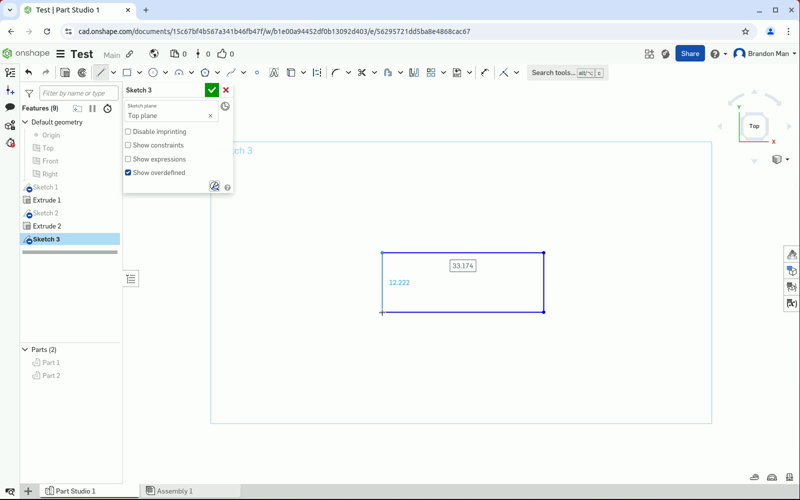
key_up(shift)
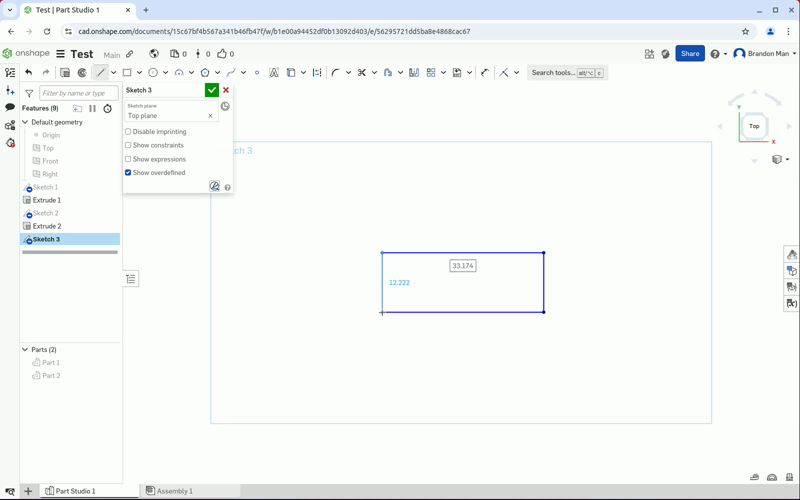
click(382, 312)
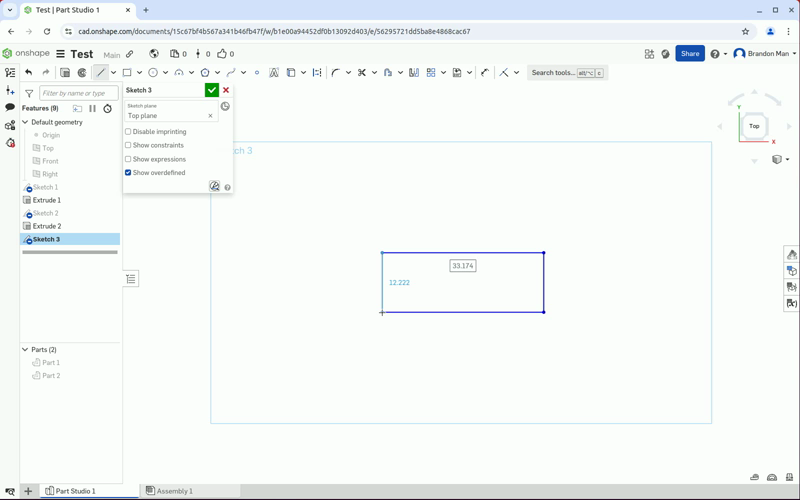
key(esc)
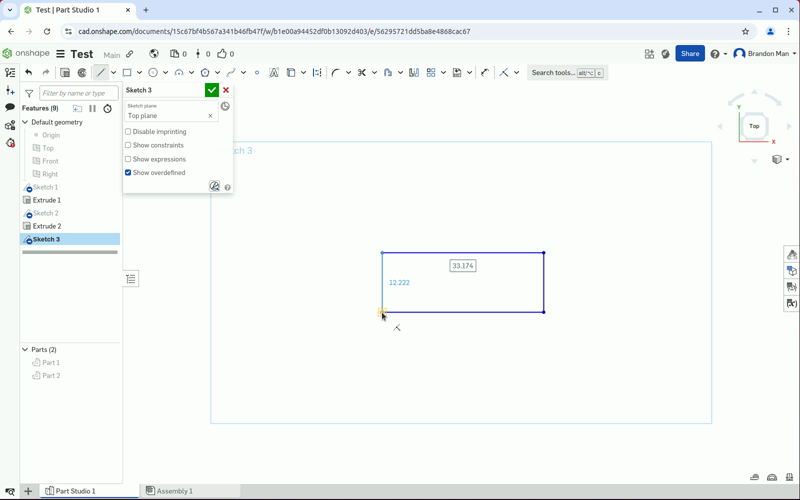
mouse_move(519, 287)
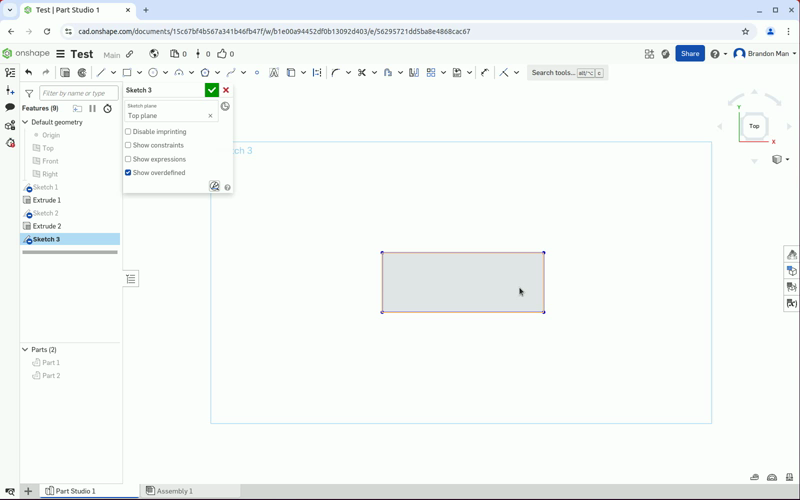
click(519, 287)
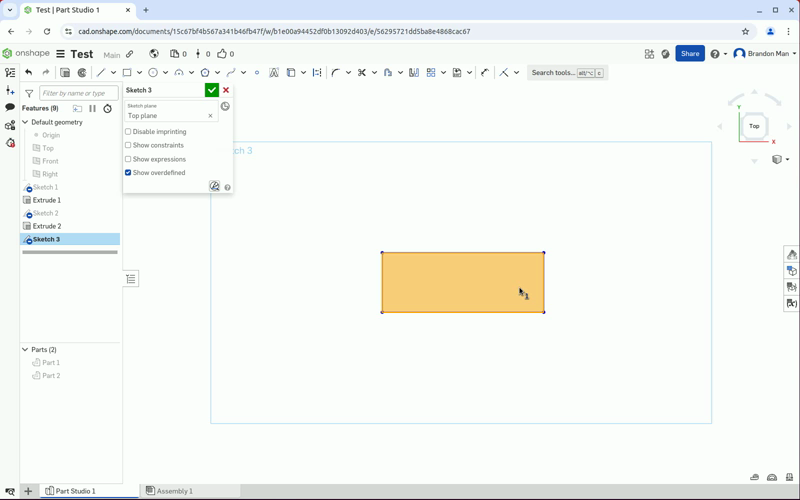
mouse_move(73, 352)
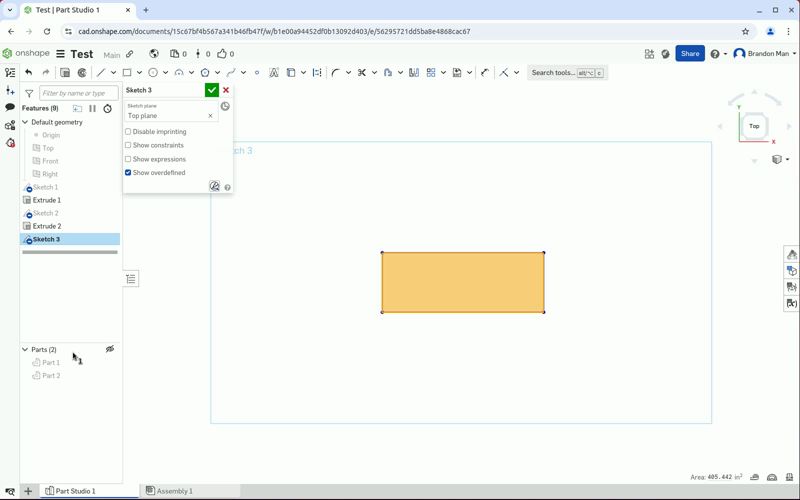
key(shift+y)
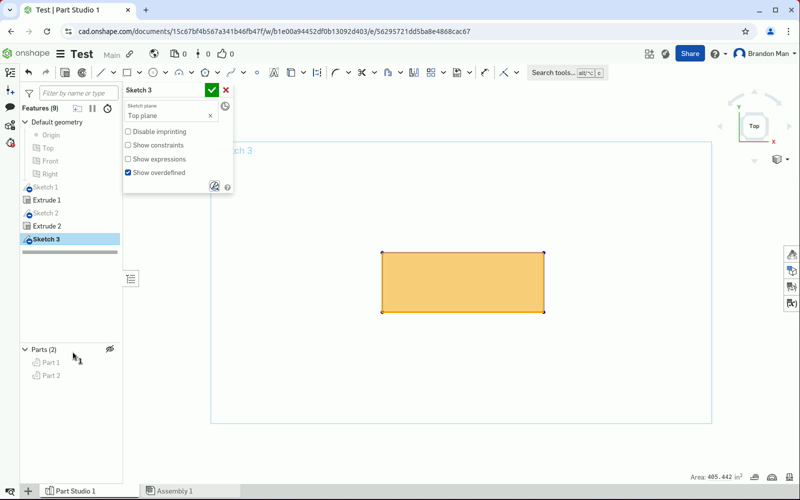
key(shift+e)
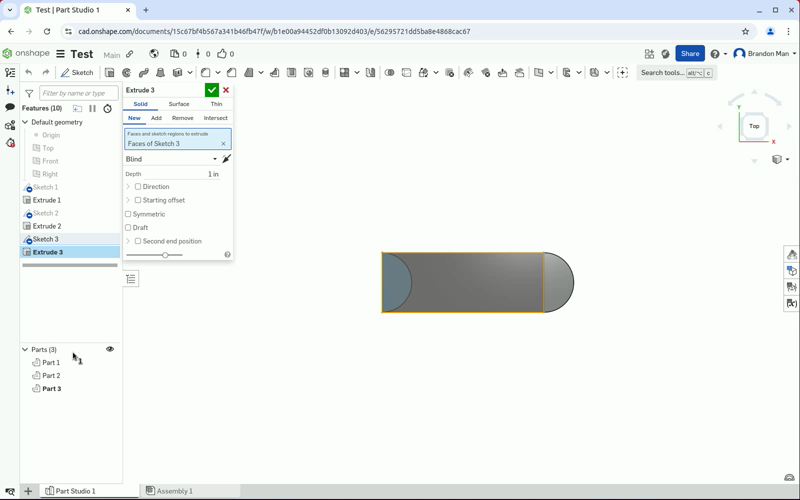
mouse_move(143, 106)
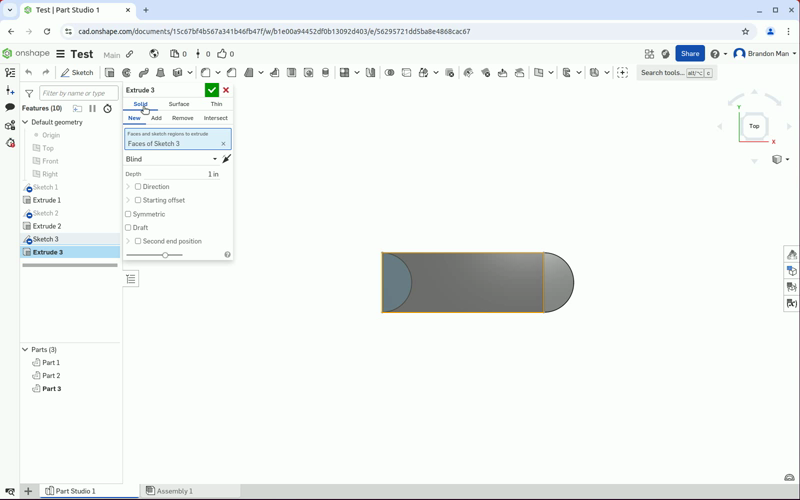
click(143, 106)
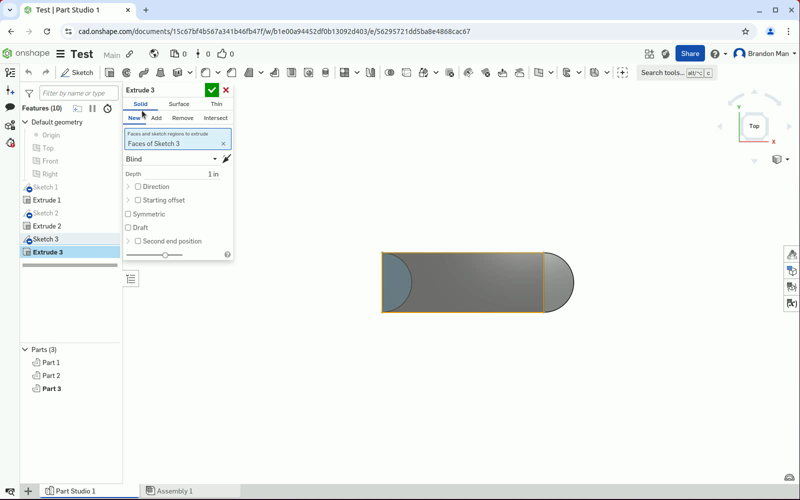
mouse_move(137, 120)
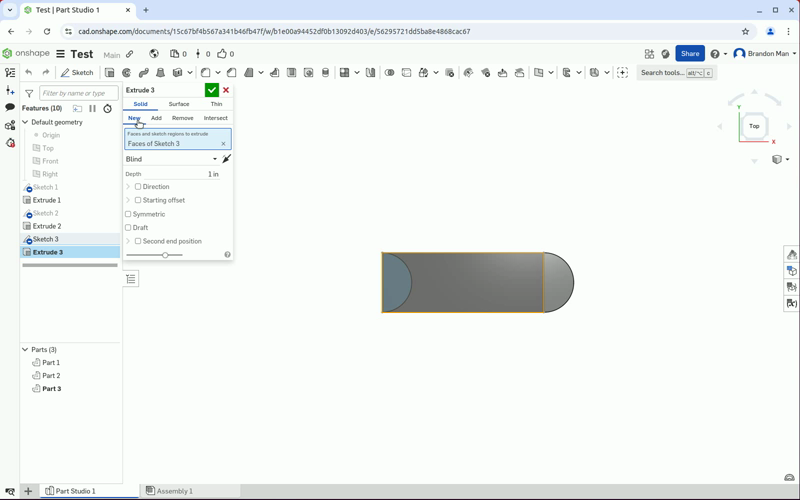
click(137, 120)
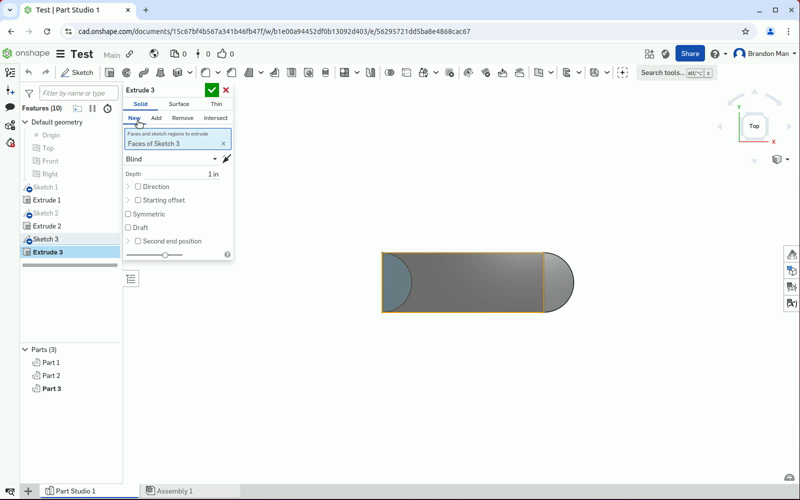
key(tab, 4)
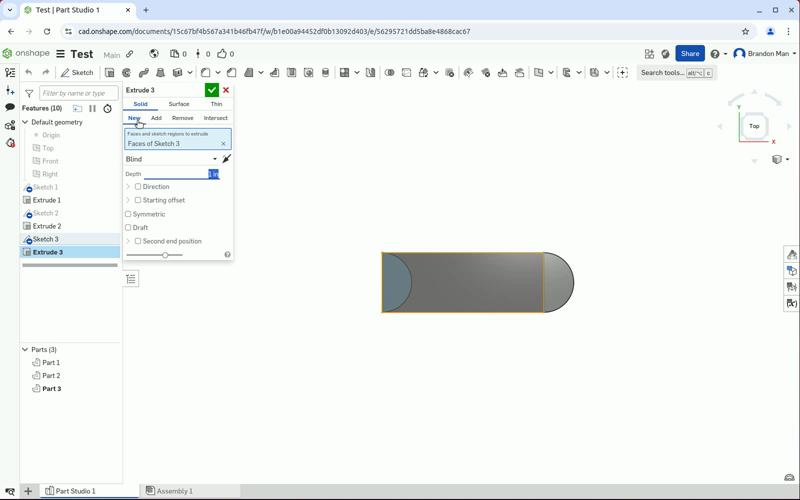
text(1.926)
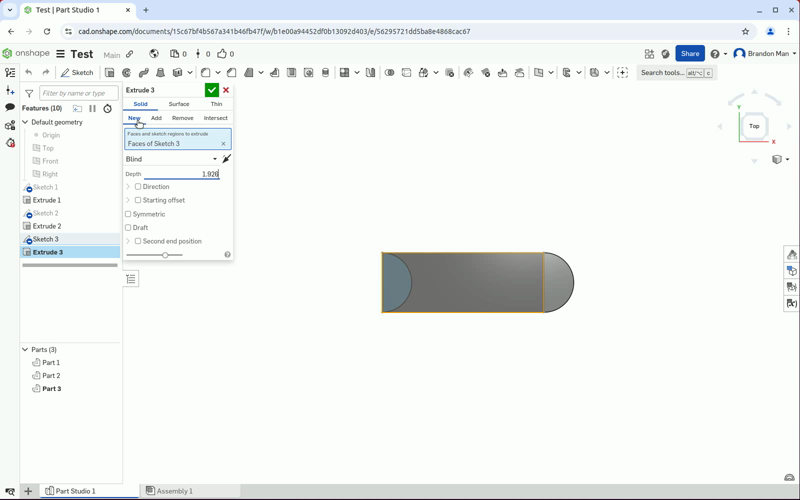
key(enter)
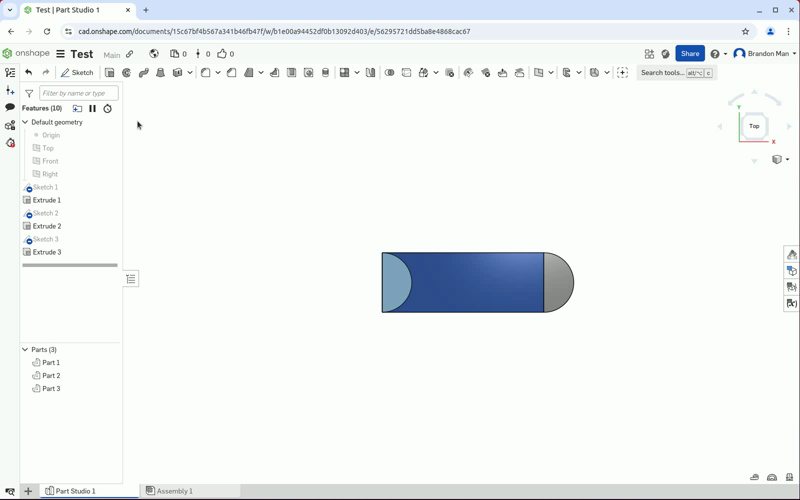
key(shift+h)
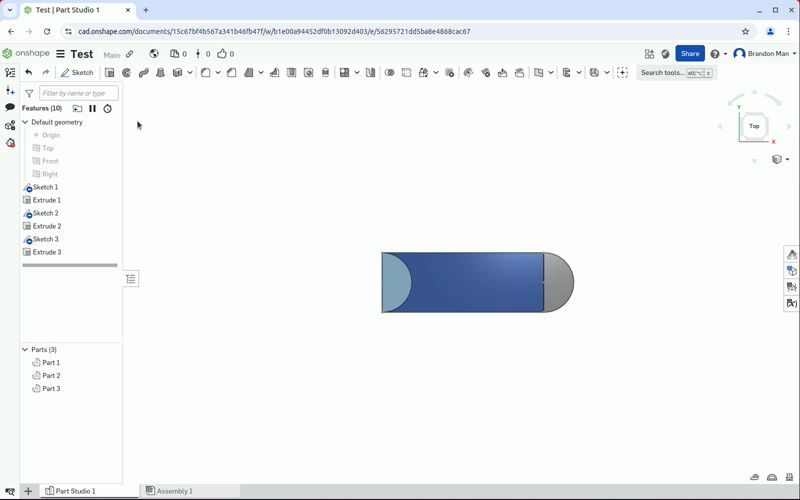
key(shift+h)
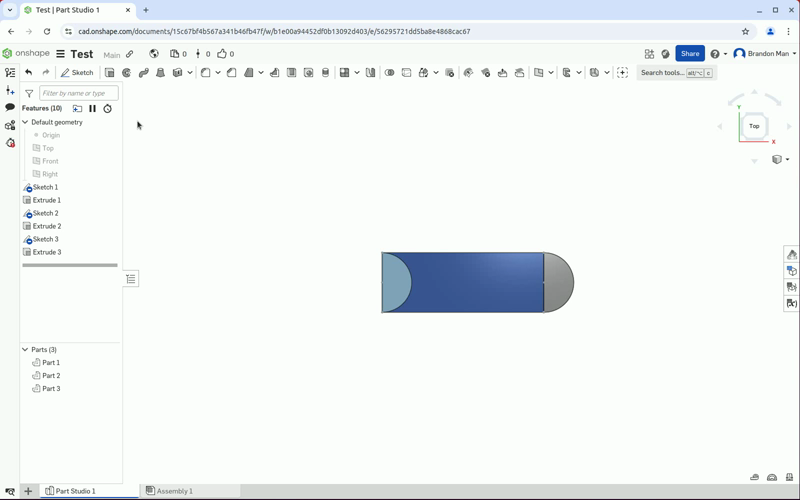
key(shift+7)
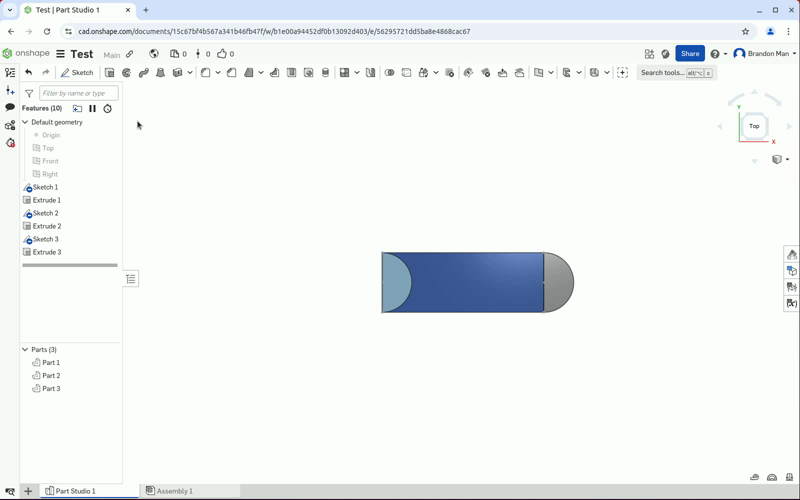
key(up, 3)
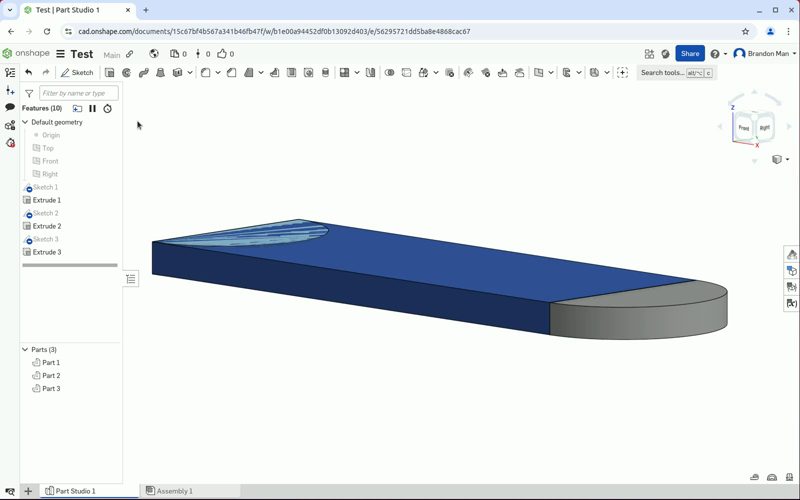
key(left, 3)
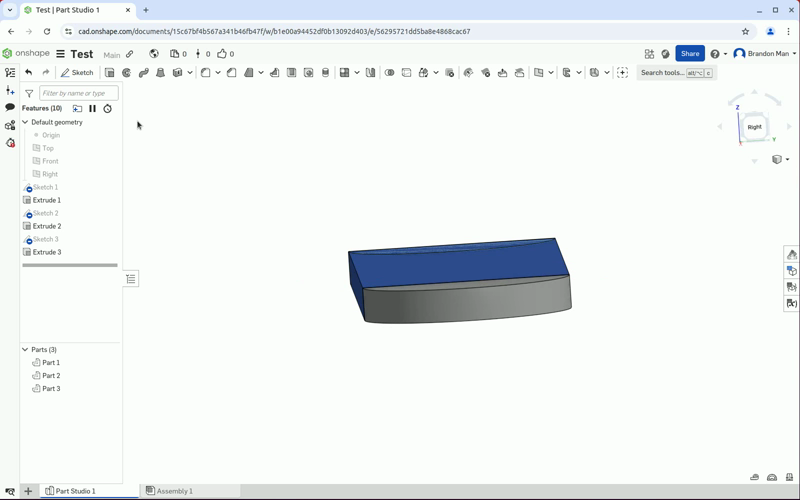
key(right, 3)
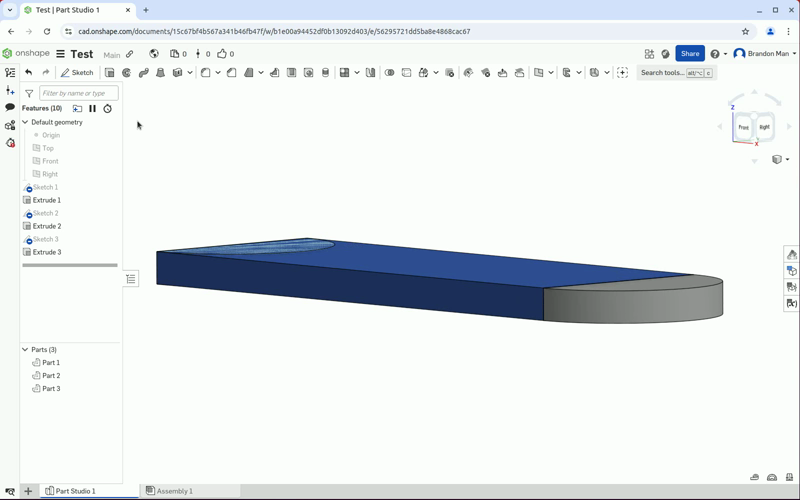
key(down, 3)
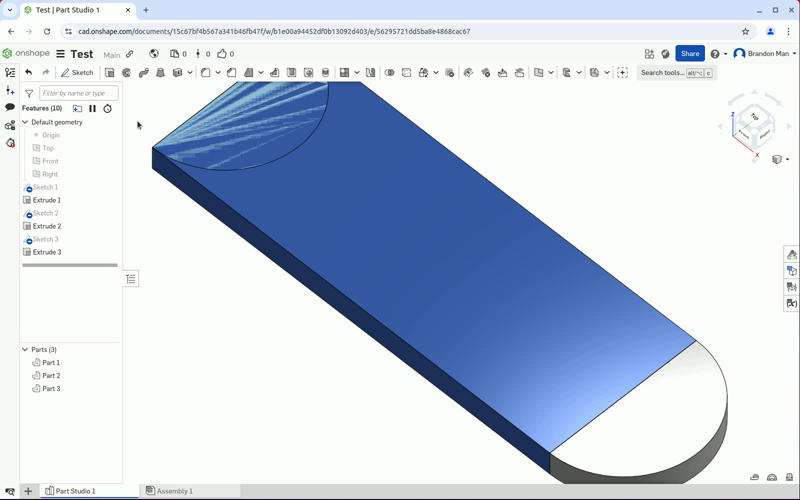
mouse_move(73, 189)
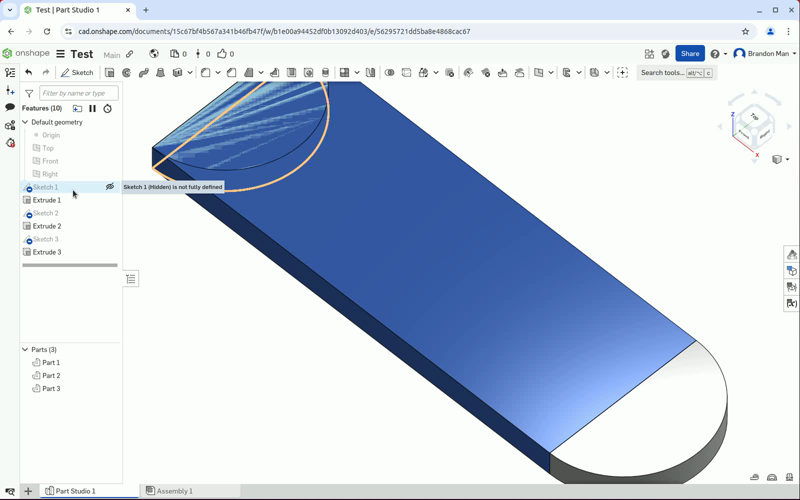
click(73, 189)